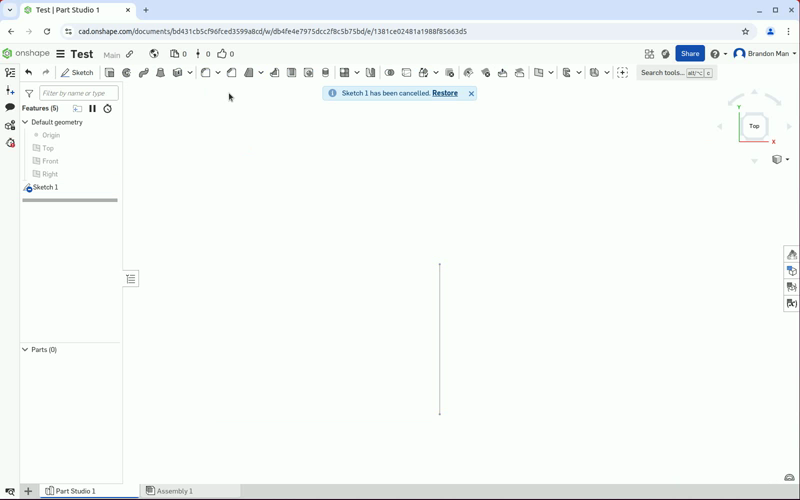
key(shift+h)
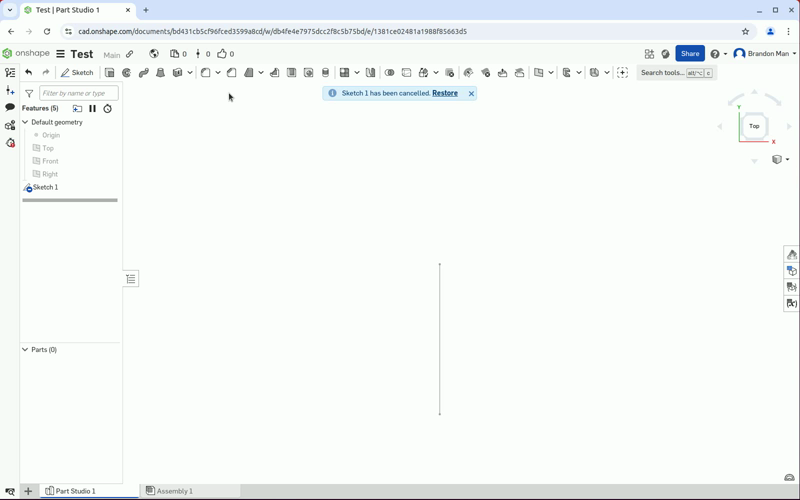
key(shift+s)
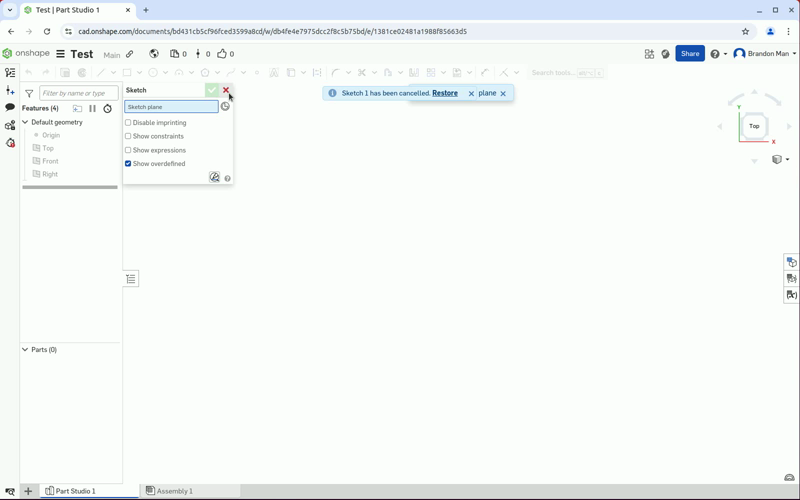
mouse_move(73, 150)
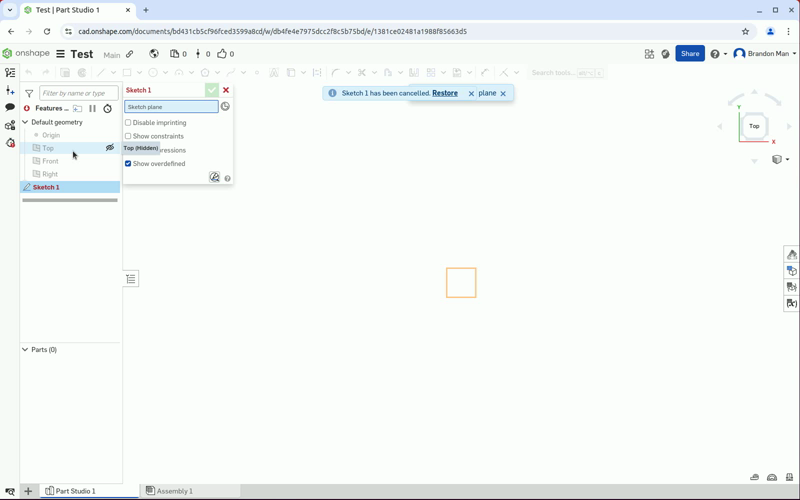
click(73, 150)
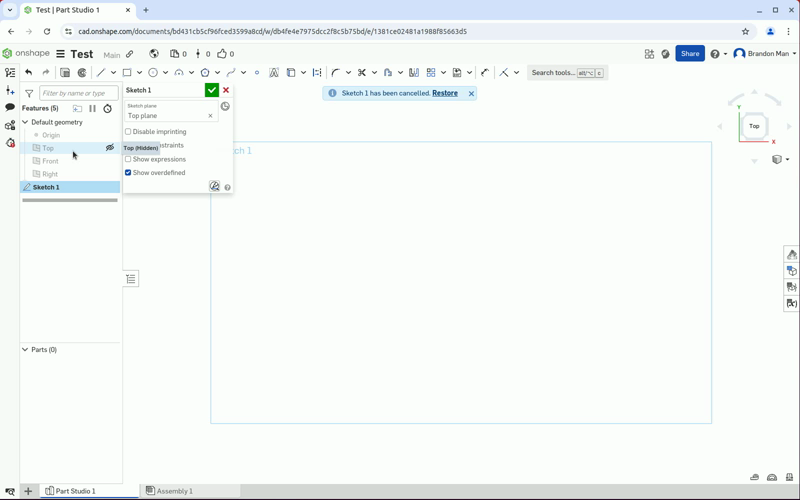
mouse_move(73, 352)
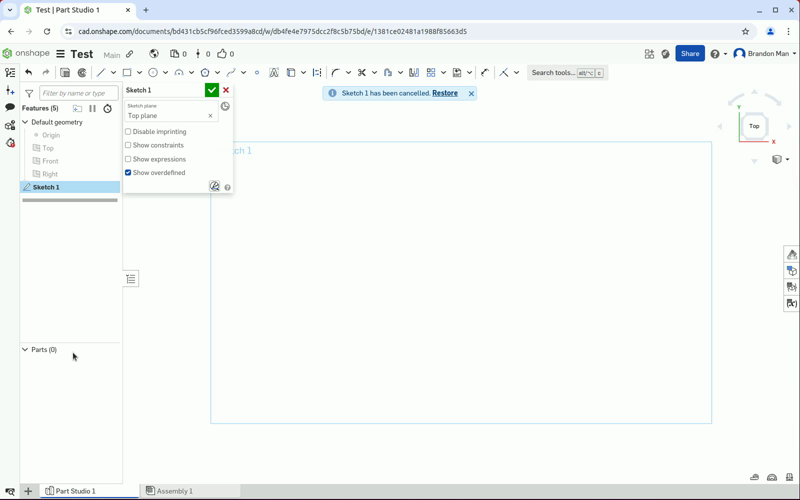
key(y)
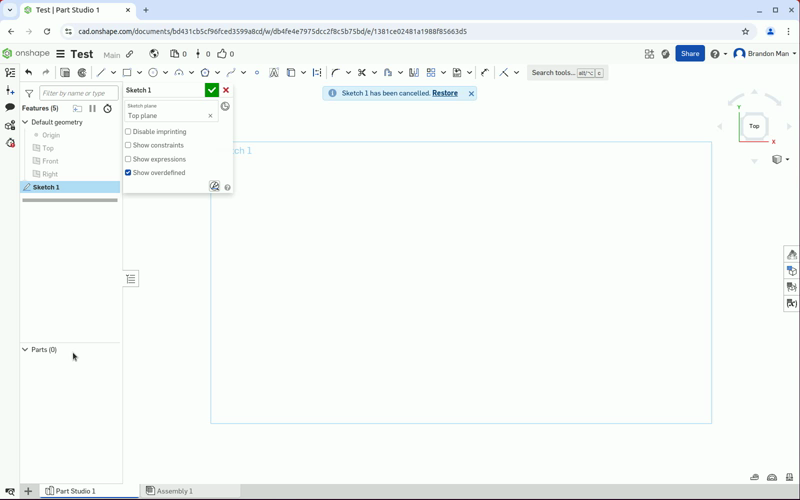
key(l)
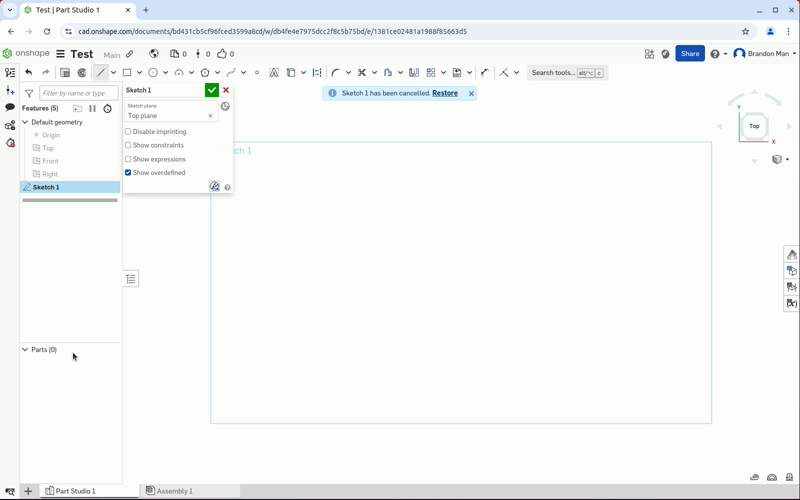
key_down(shift)
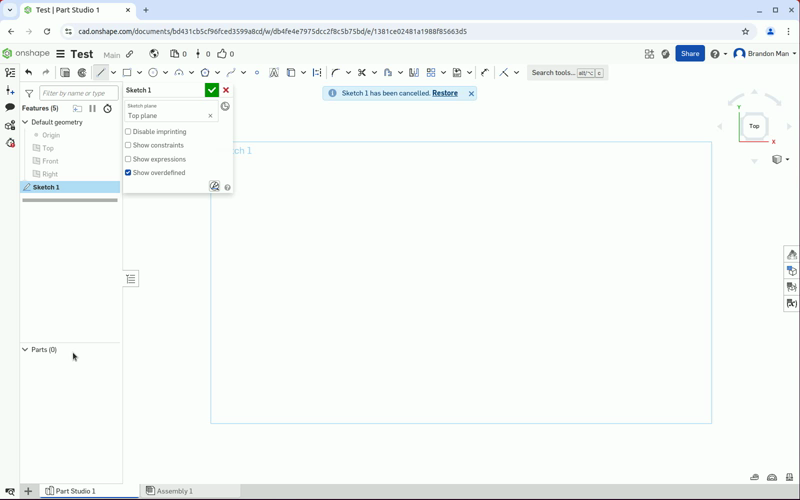
mouse_move(348, 370)
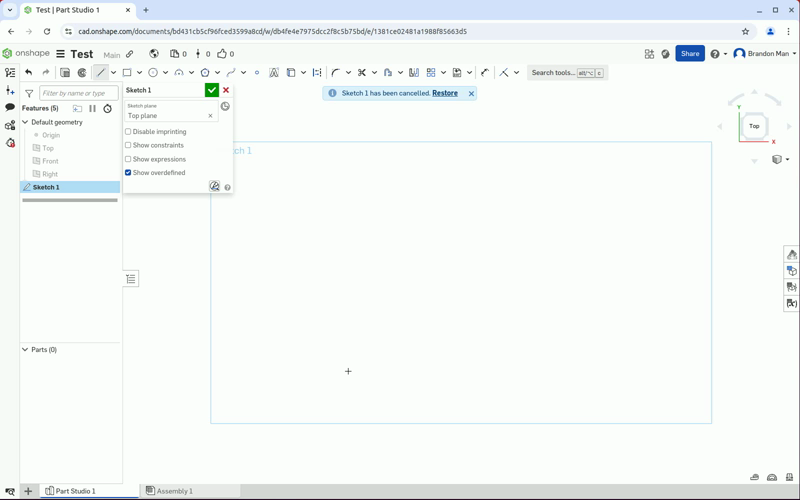
click(348, 370)
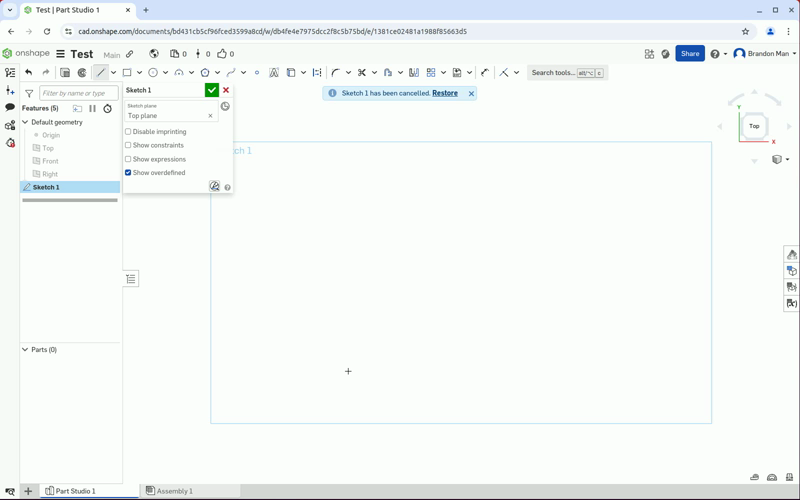
key_up(shift)
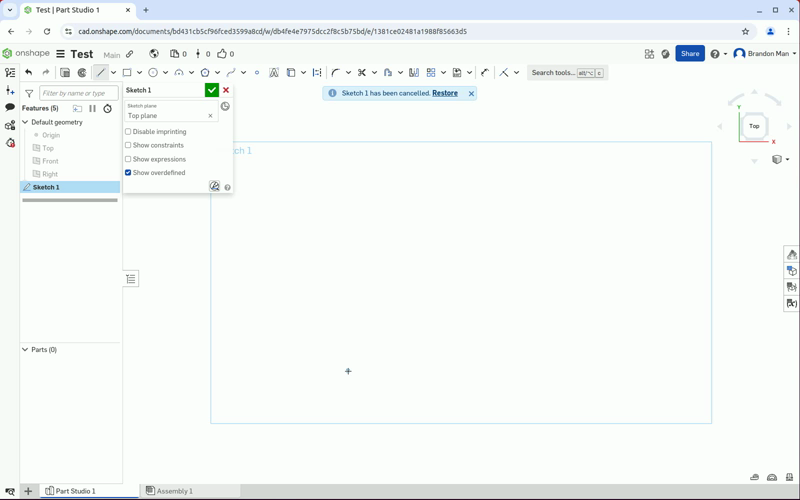
key_down(shift)
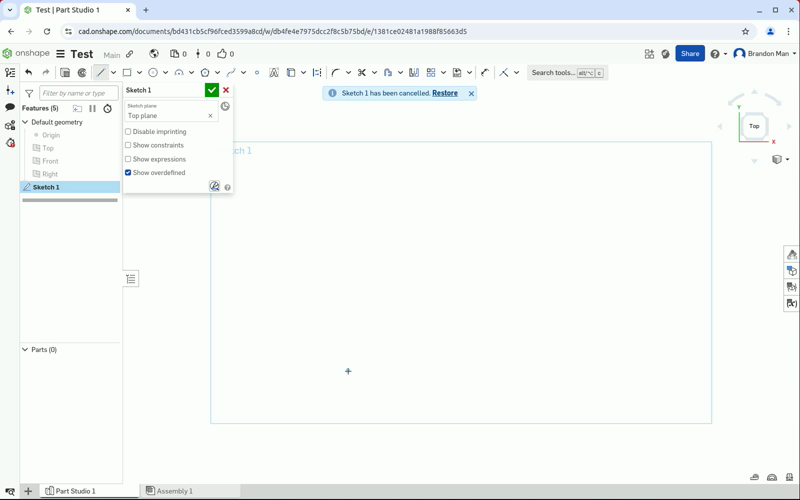
mouse_move(471, 370)
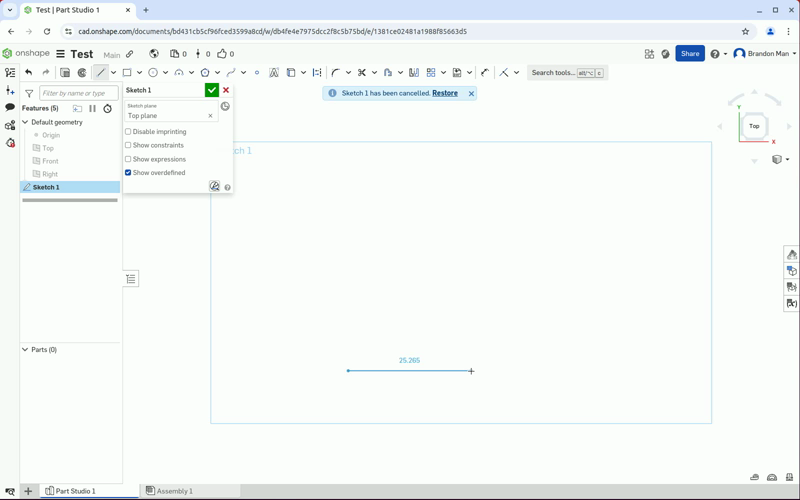
click(471, 370)
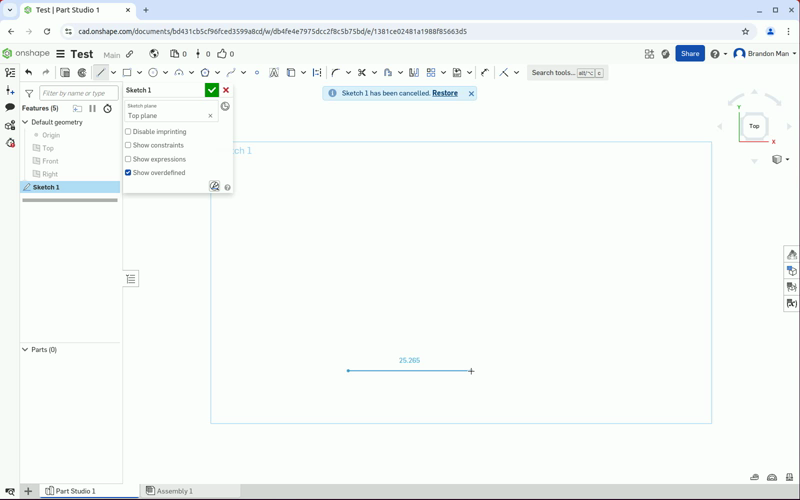
key_up(shift)
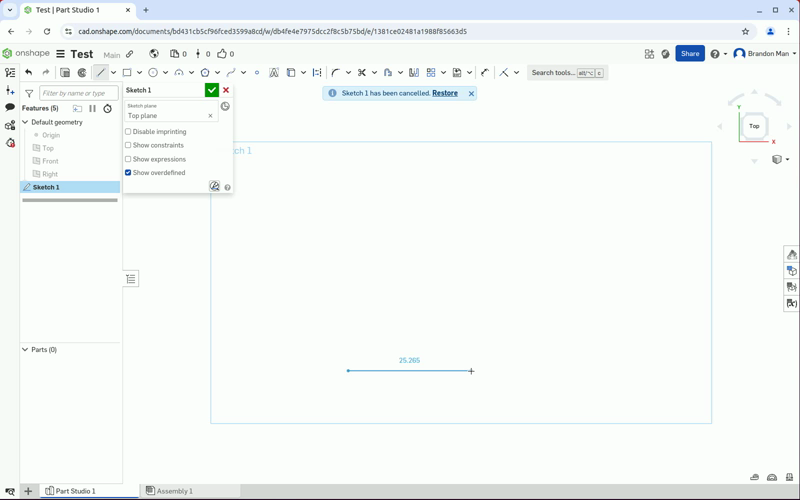
key_down(shift)
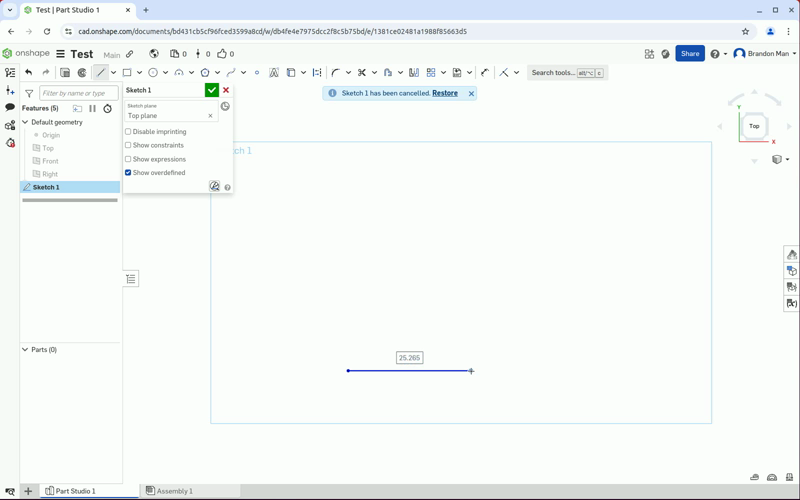
mouse_move(471, 240)
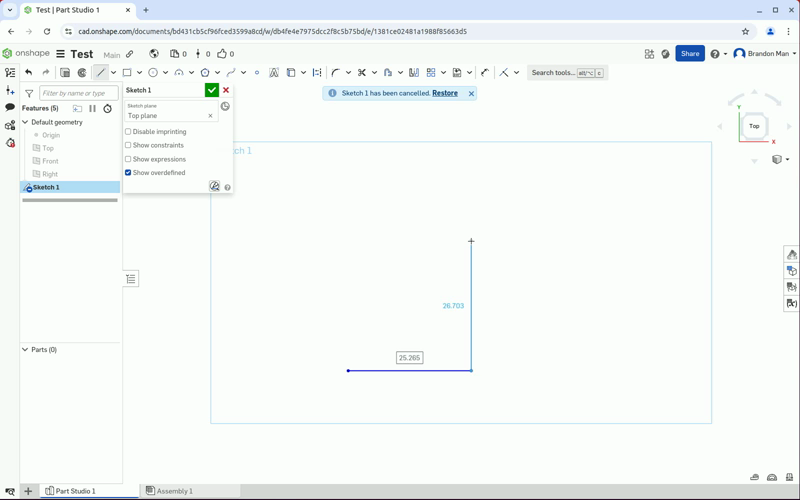
click(471, 240)
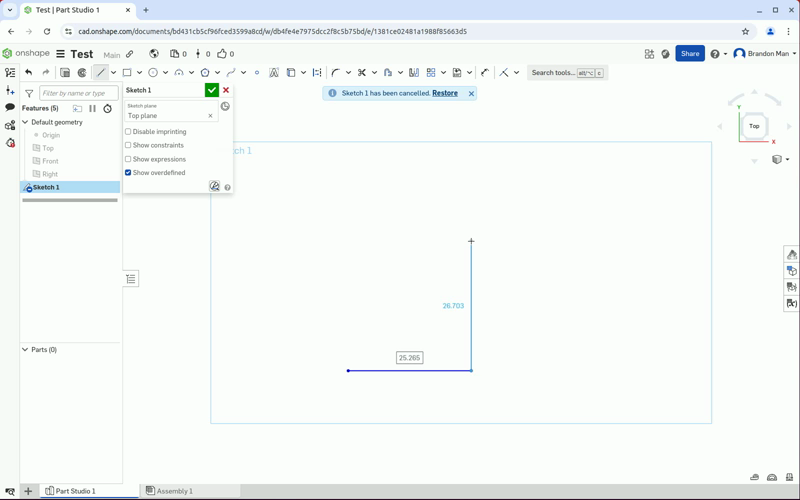
key_up(shift)
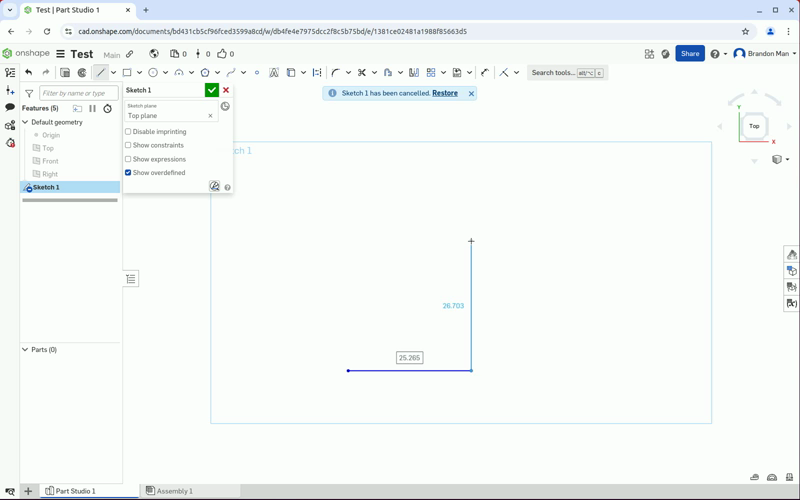
key_down(shift)
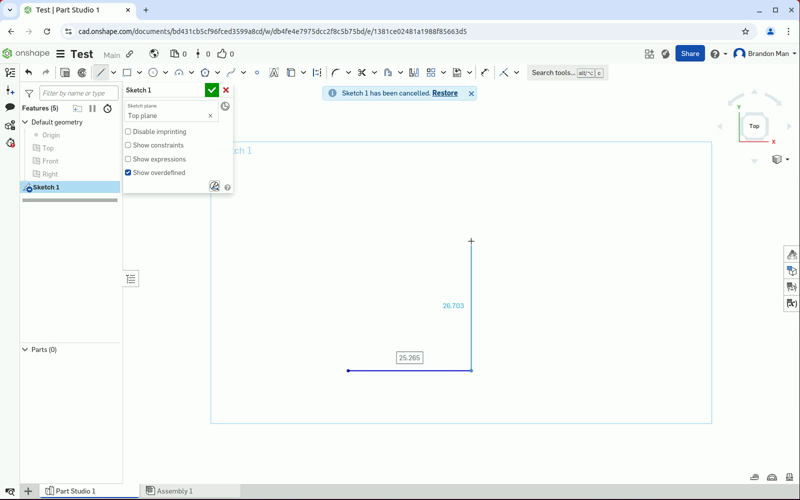
mouse_move(348, 240)
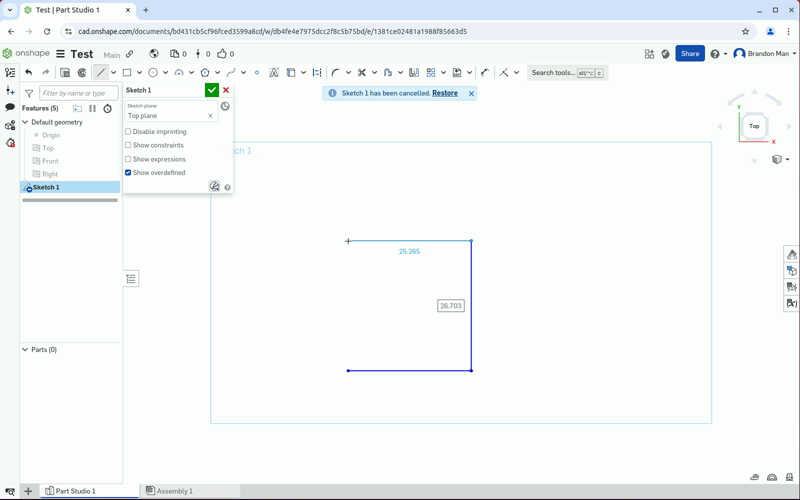
click(348, 240)
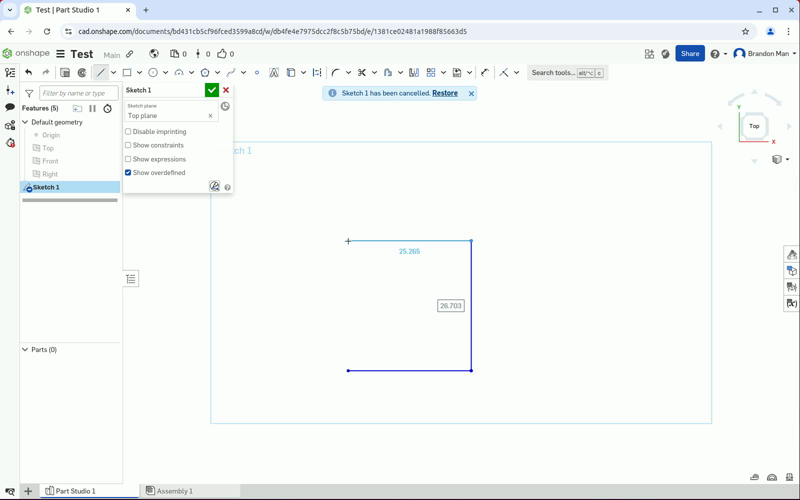
key_up(shift)
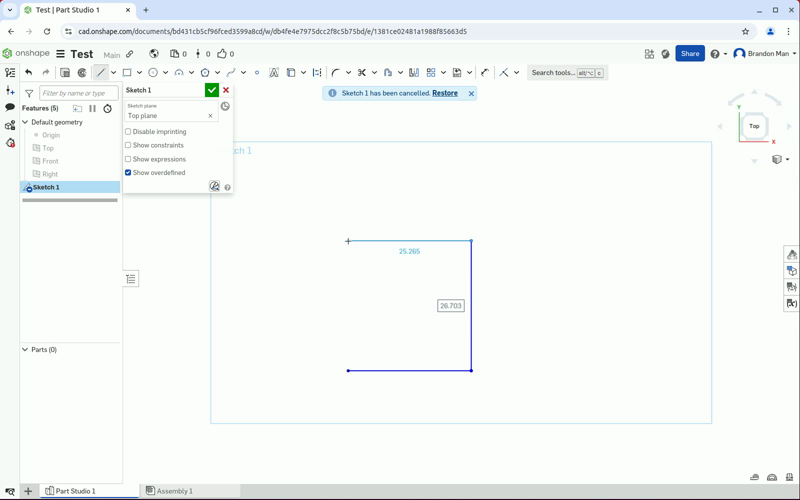
key_down(shift)
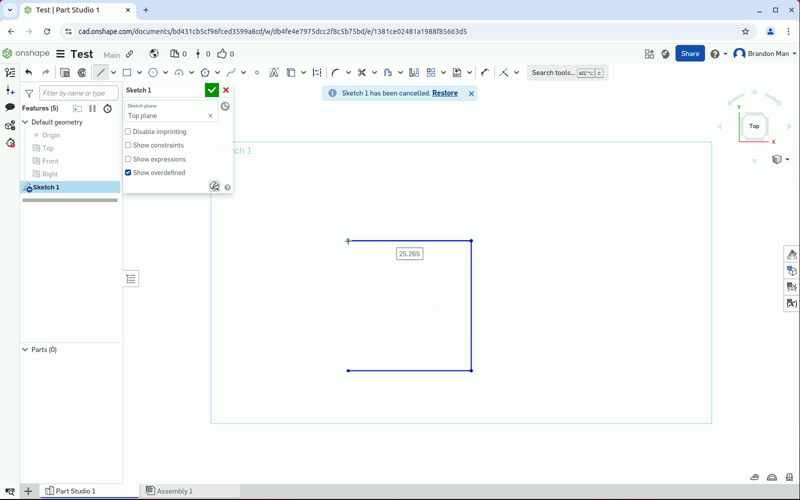
mouse_move(348, 370)
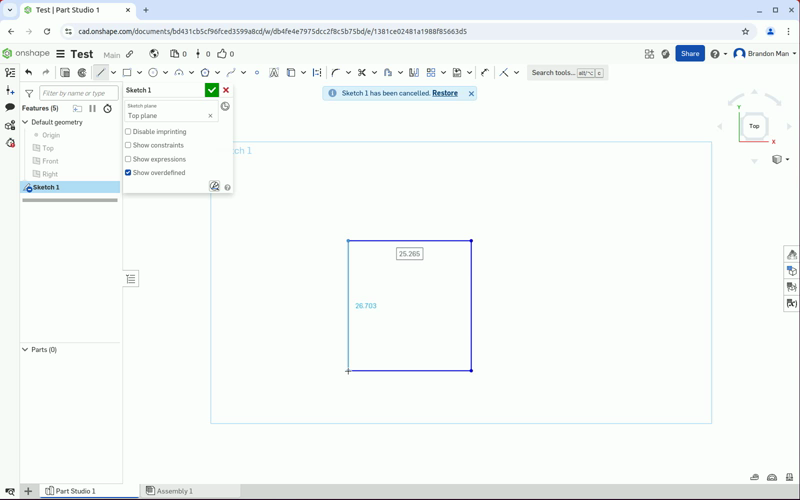
key_up(shift)
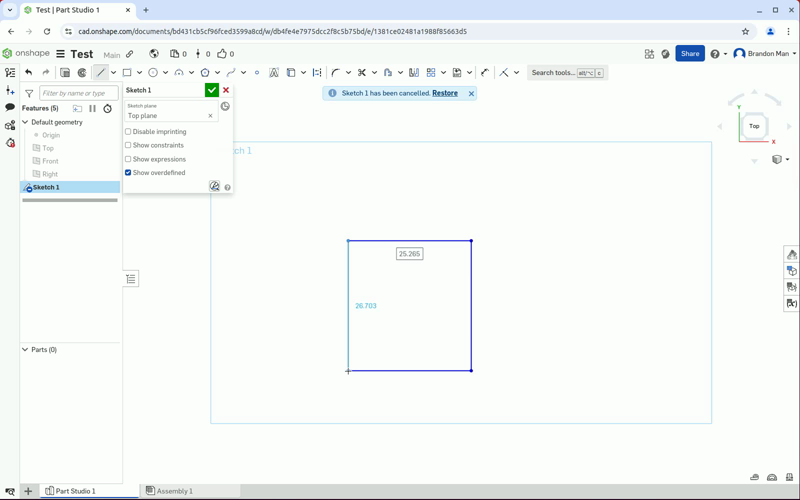
click(348, 370)
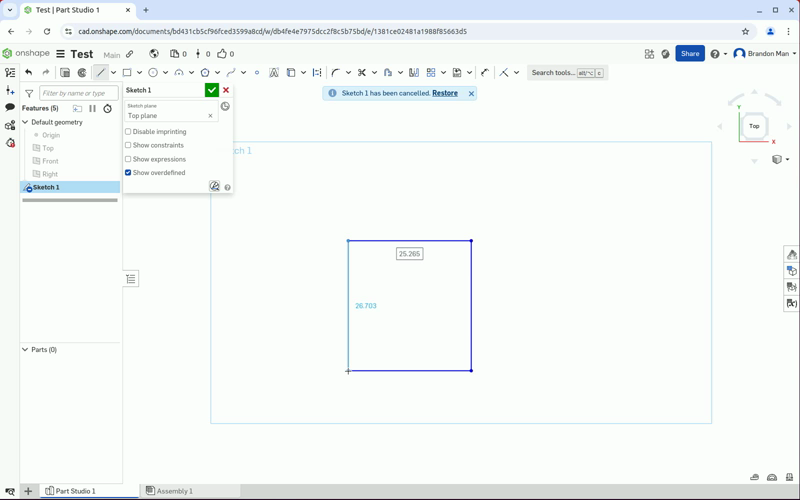
key(esc)
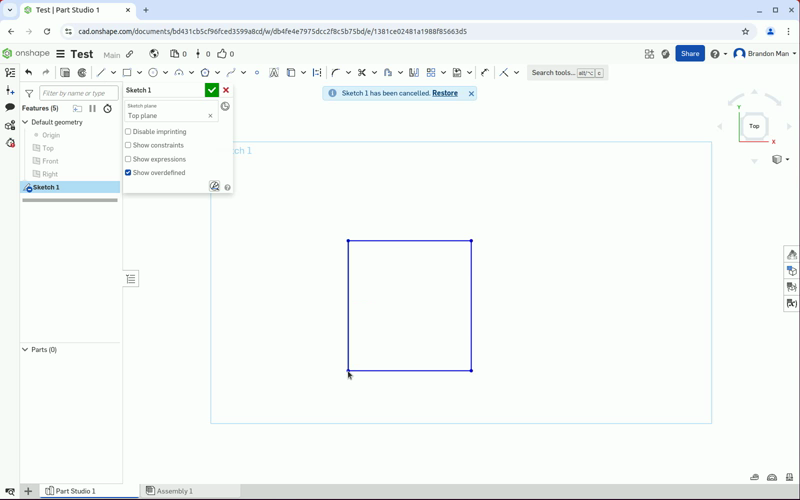
mouse_move(386, 329)
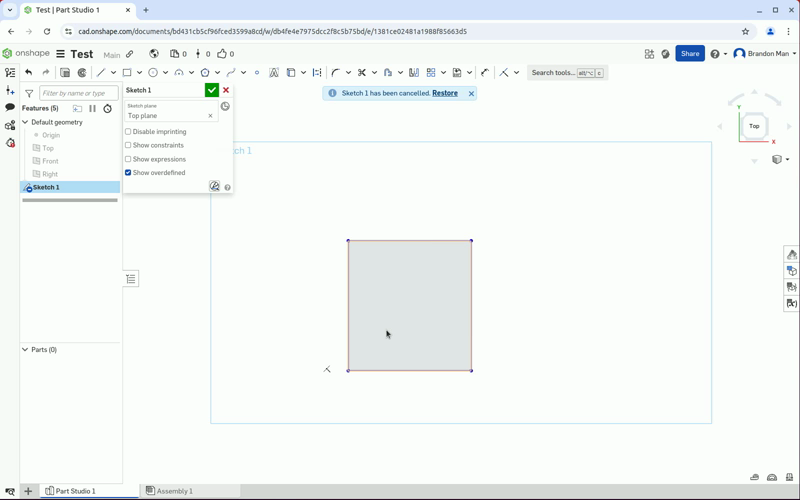
click(386, 329)
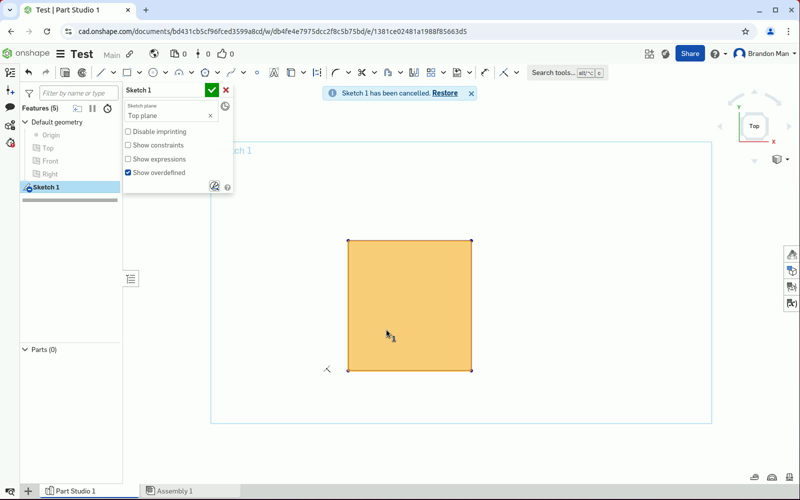
mouse_move(73, 352)
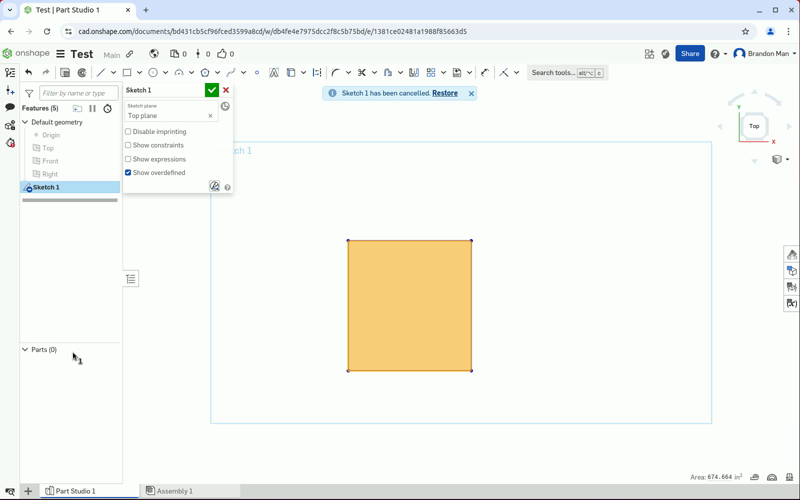
key(shift+y)
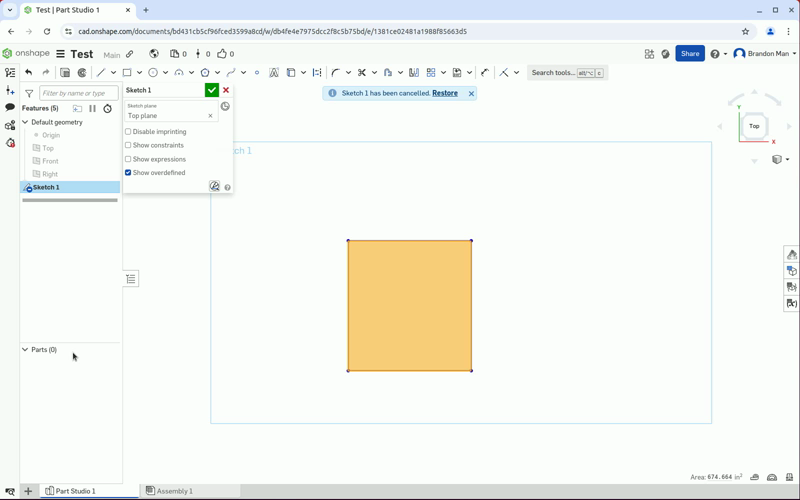
key(shift+e)
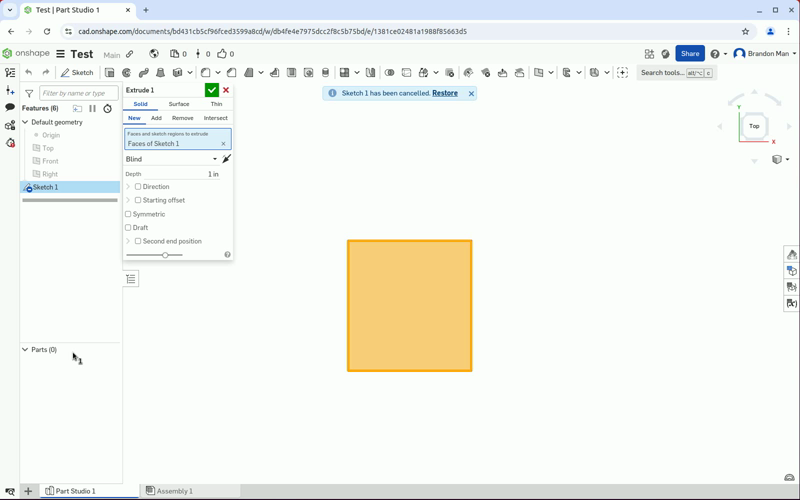
mouse_move(143, 106)
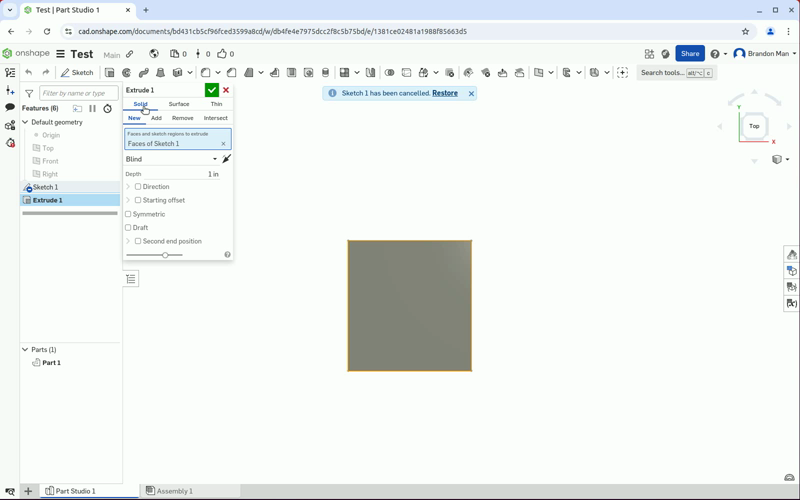
click(143, 106)
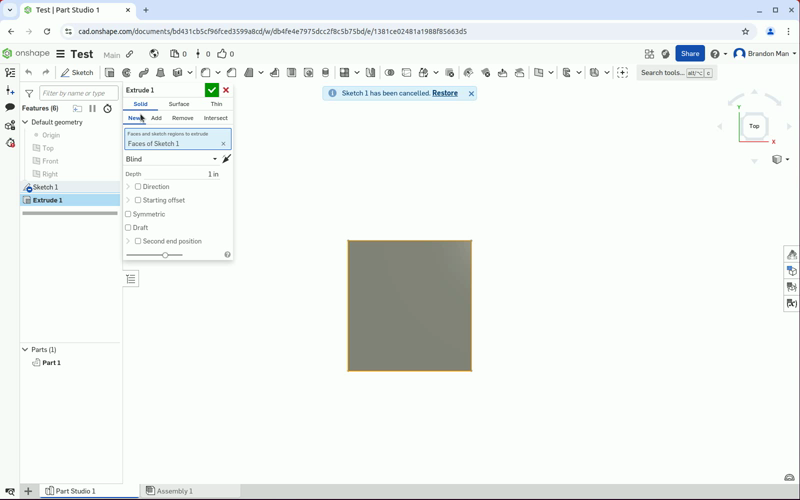
mouse_move(137, 120)
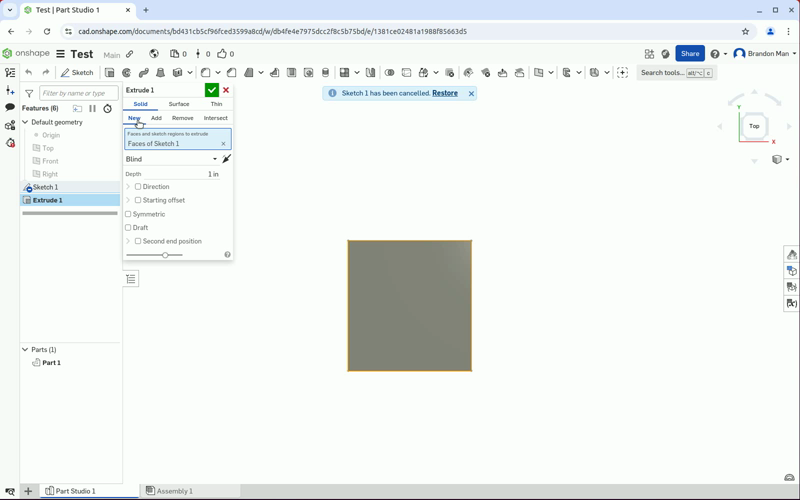
click(137, 120)
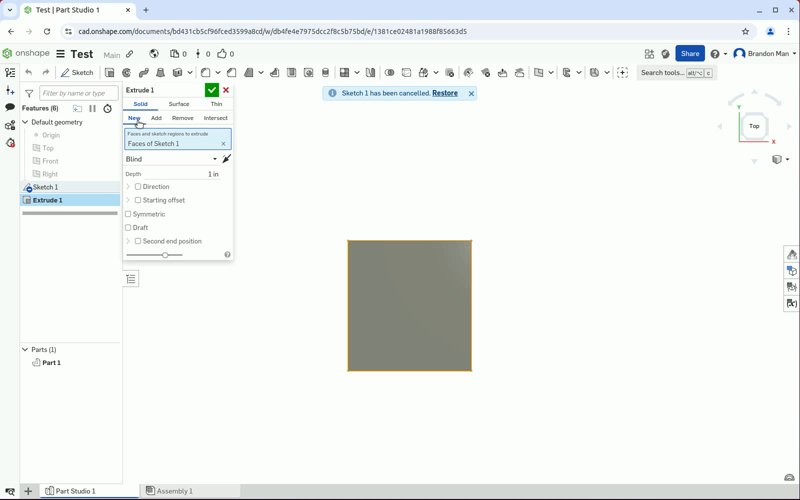
key(tab, 4)
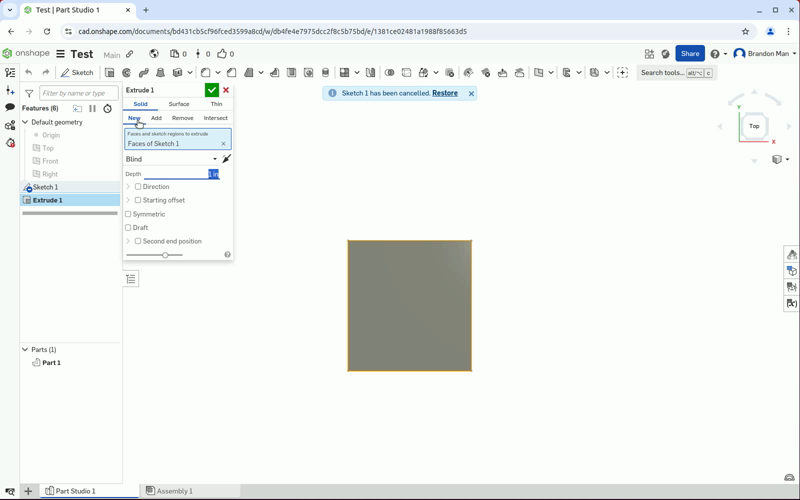
text(0.241)
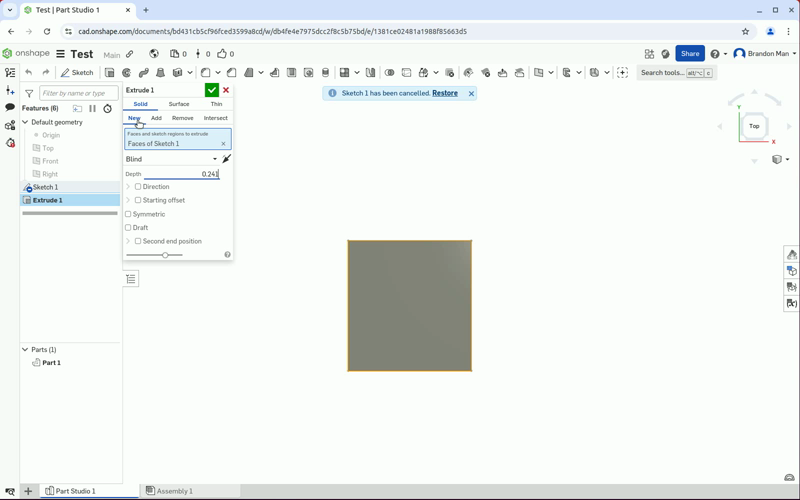
key(enter)
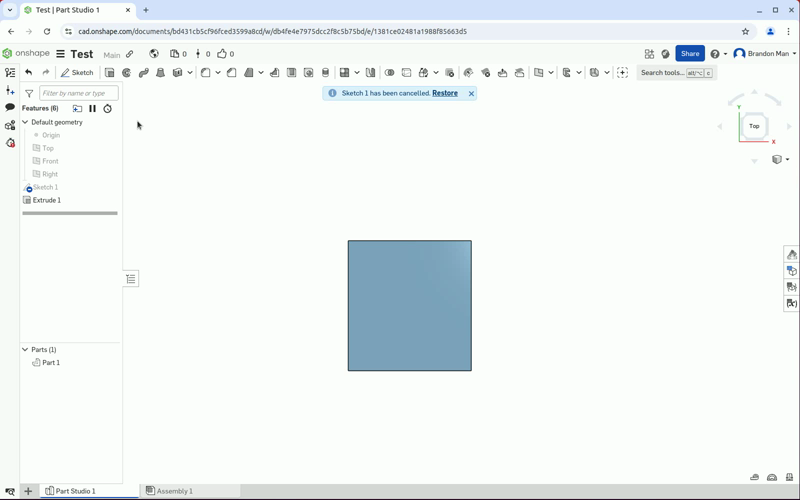
key(shift+h)
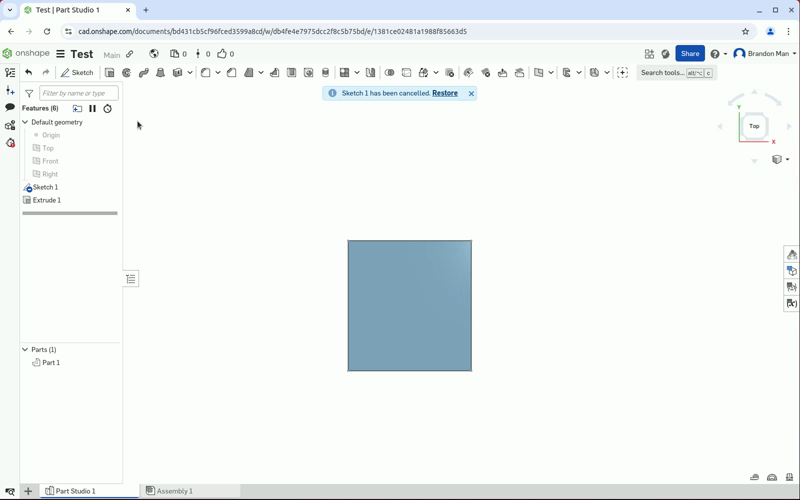
key(shift+h)
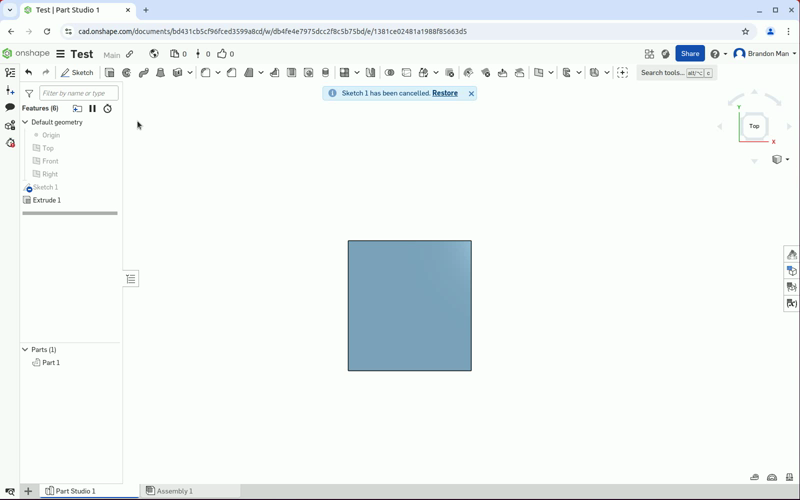
mouse_move(73, 189)
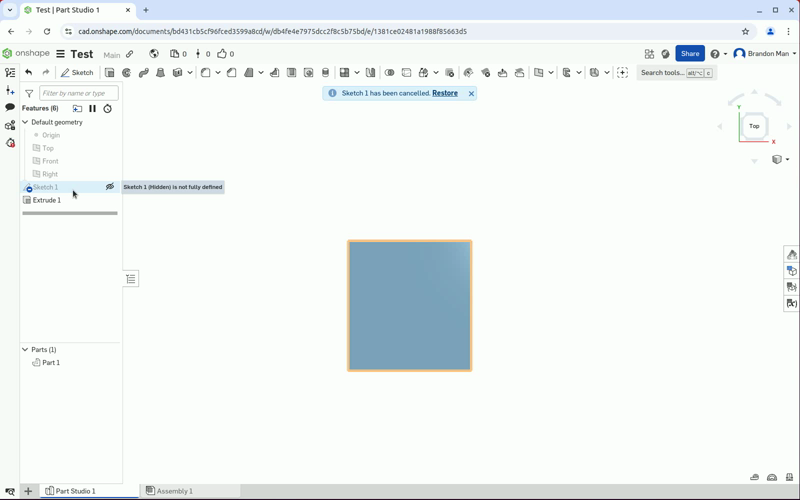
click(73, 189)
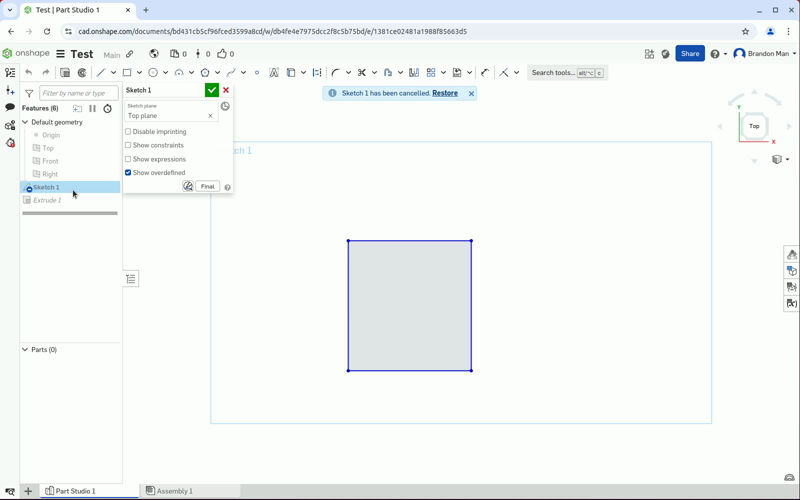
mouse_move(229, 92)
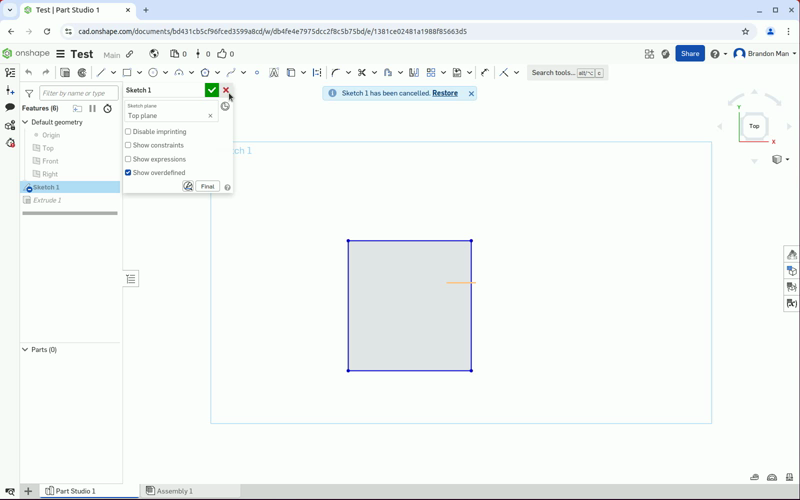
click(229, 92)
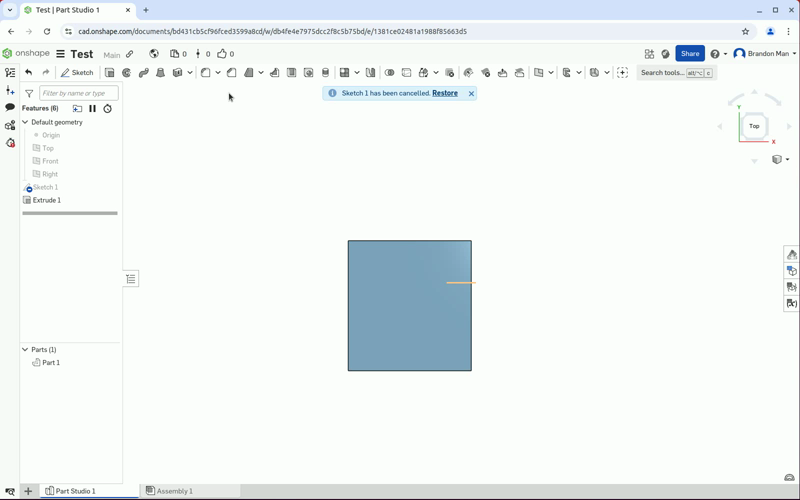
mouse_move(541, 75)
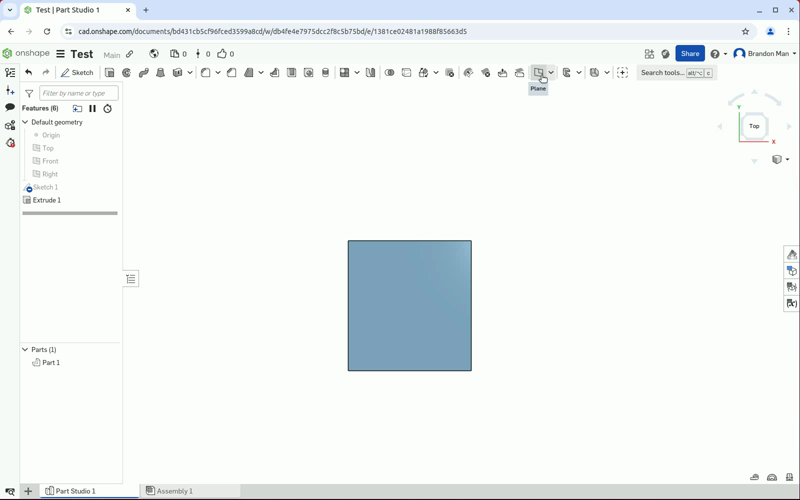
click(541, 75)
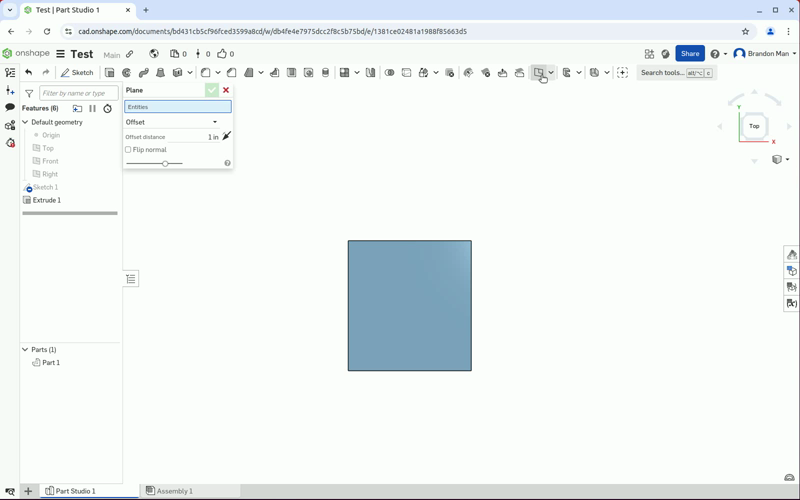
mouse_move(73, 150)
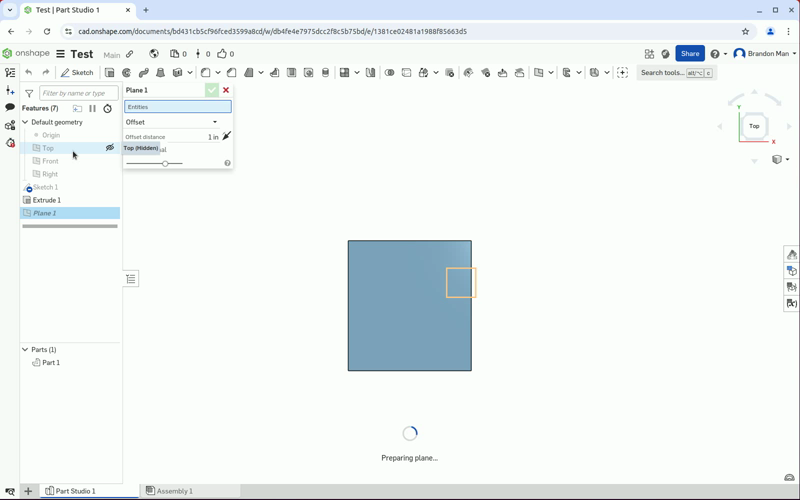
click(73, 150)
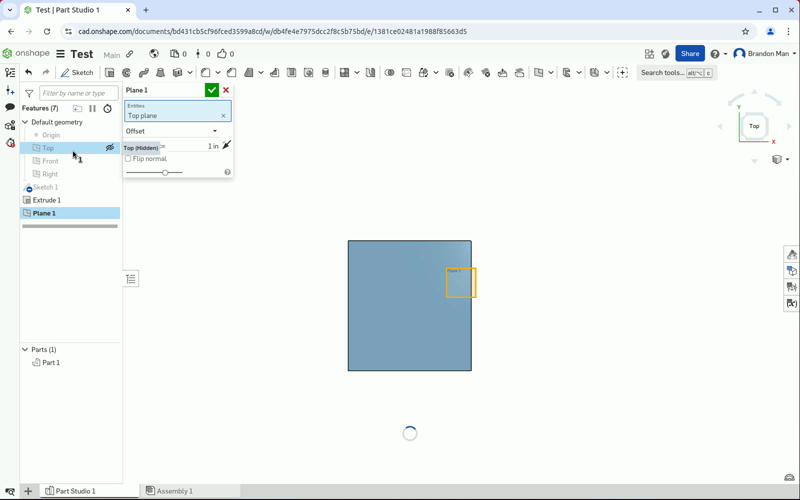
key(tab, 2)
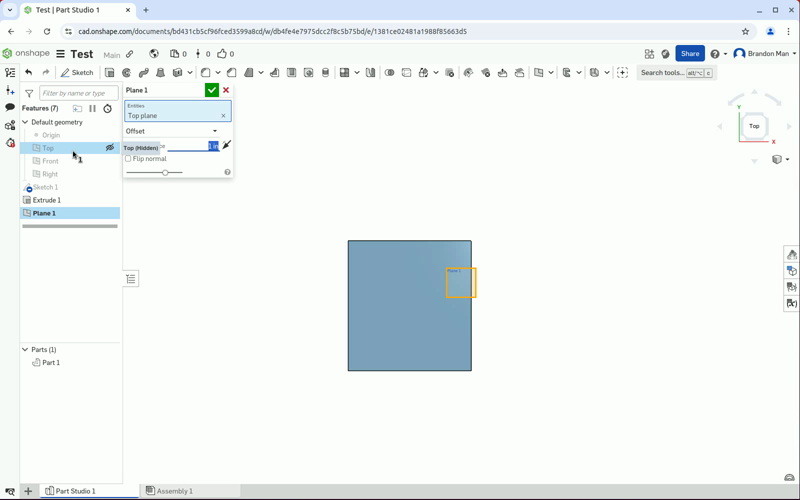
text(0.246)
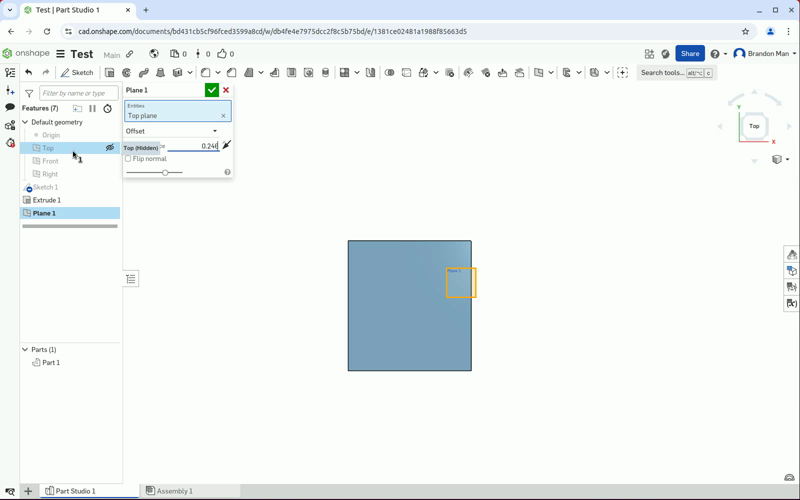
key(enter, 2)
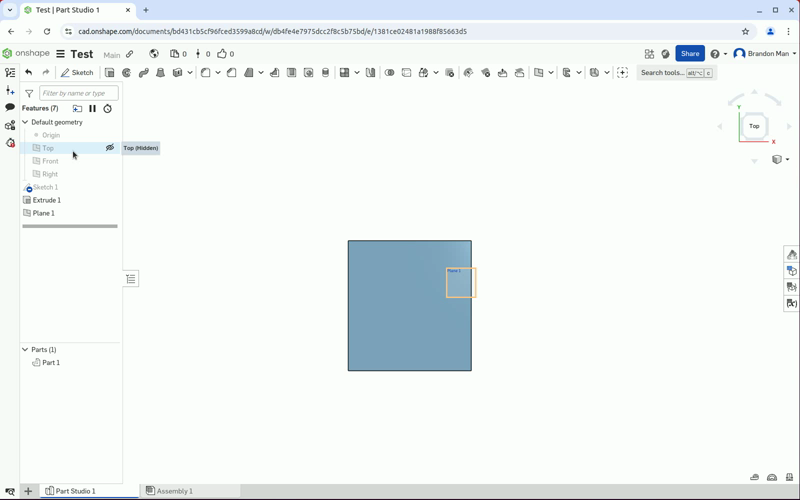
key(shift+s)
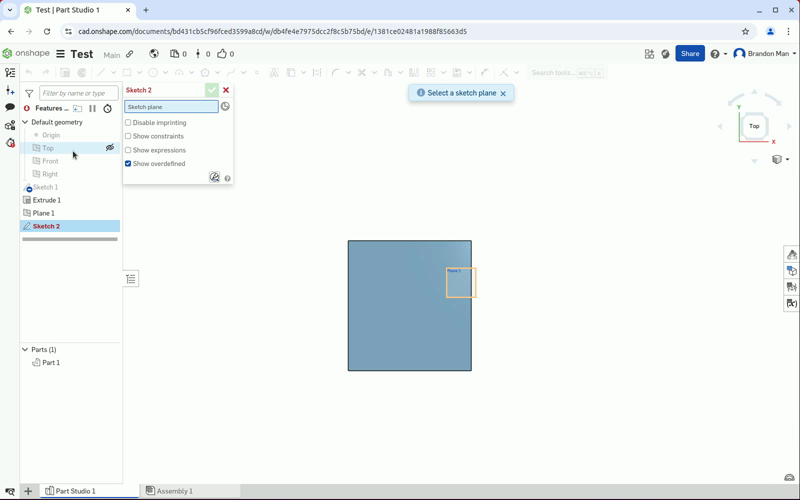
mouse_move(73, 215)
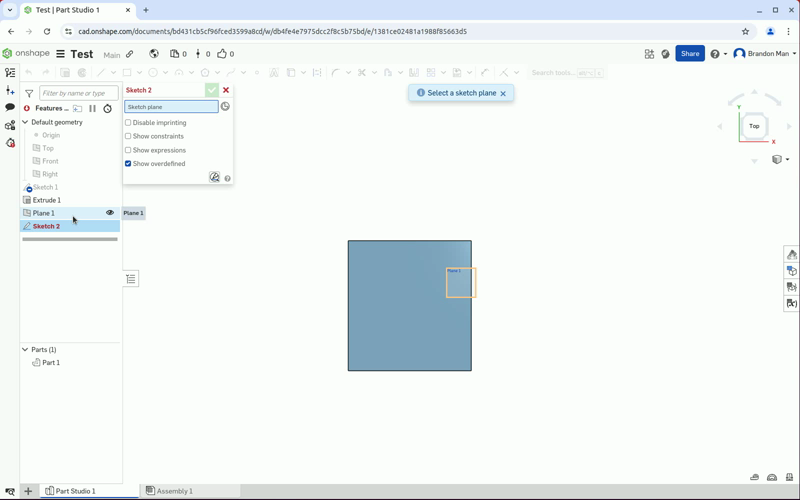
click(73, 215)
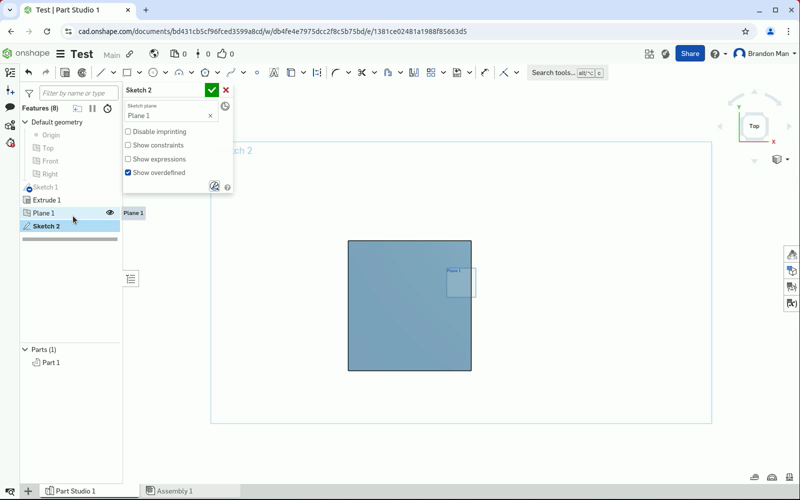
mouse_move(73, 352)
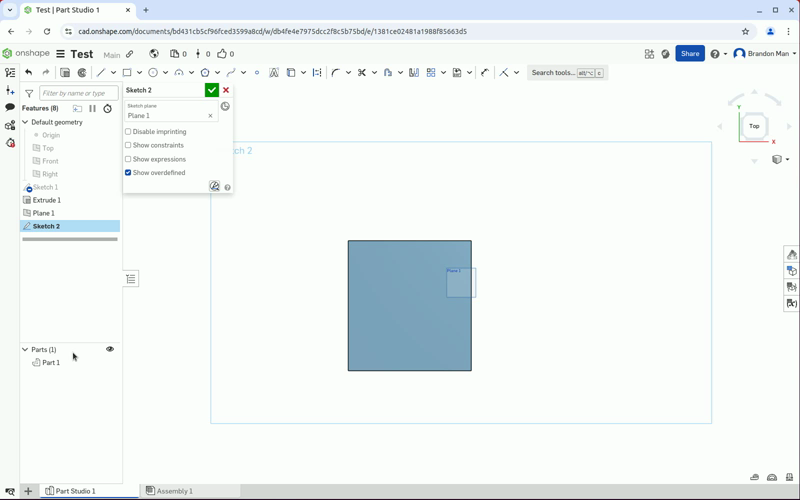
key(y)
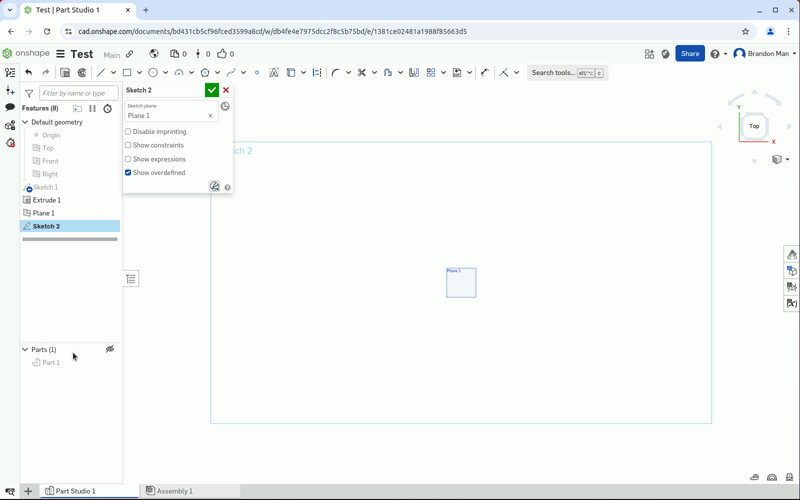
key(l)
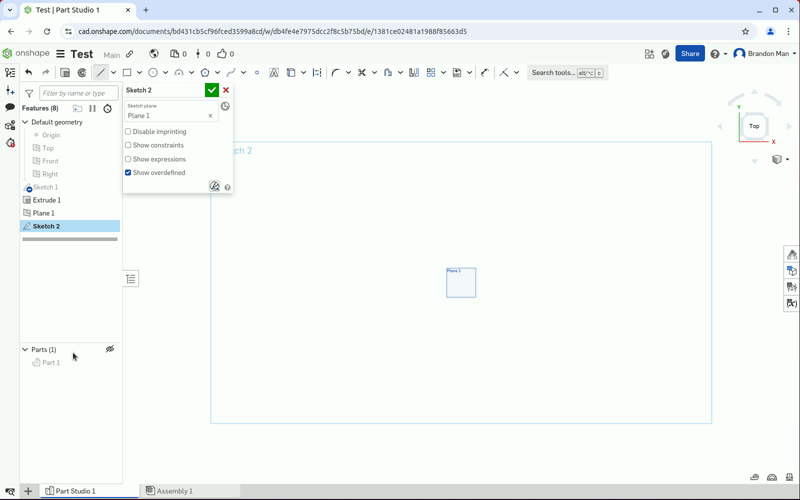
key_down(shift)
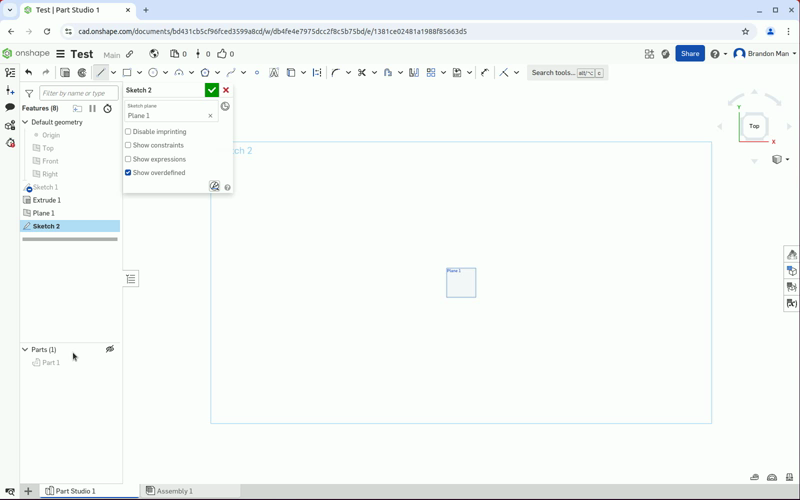
mouse_move(348, 369)
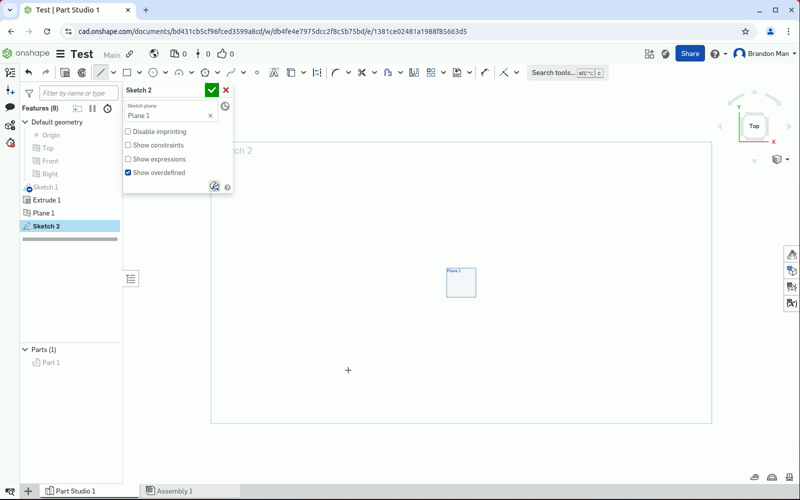
click(348, 369)
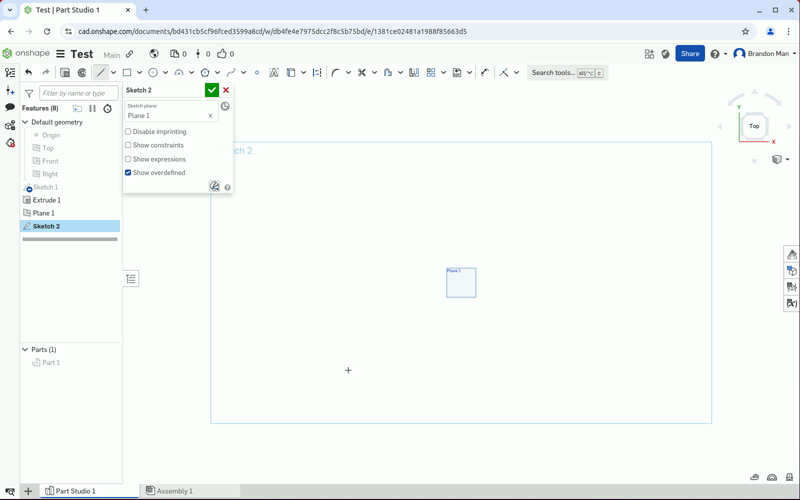
key_up(shift)
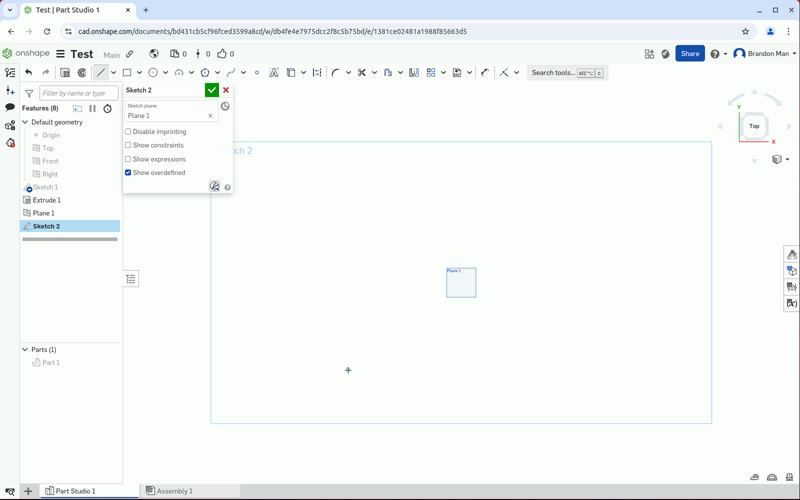
key_down(shift)
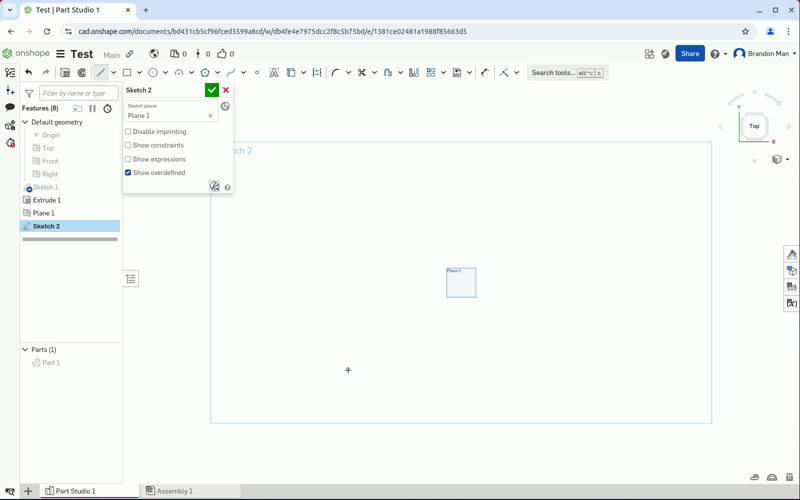
mouse_move(470, 369)
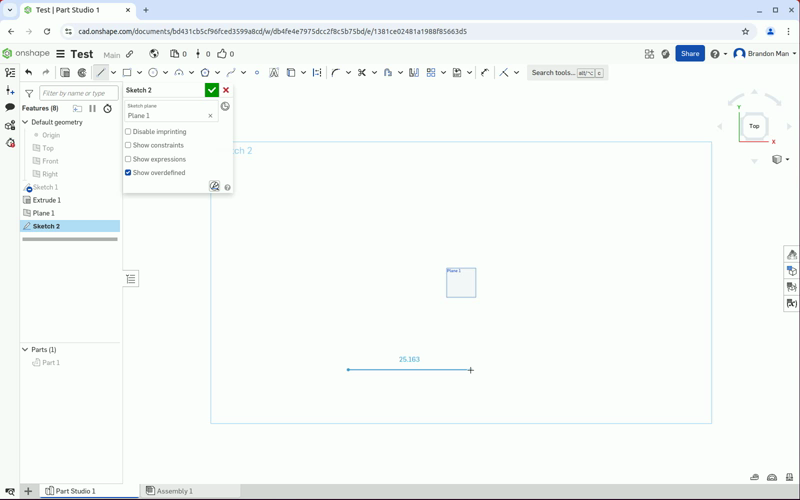
click(470, 369)
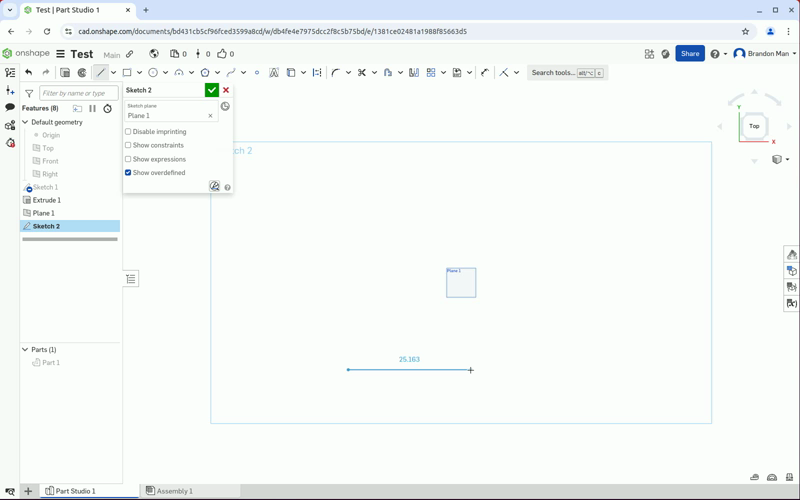
key_up(shift)
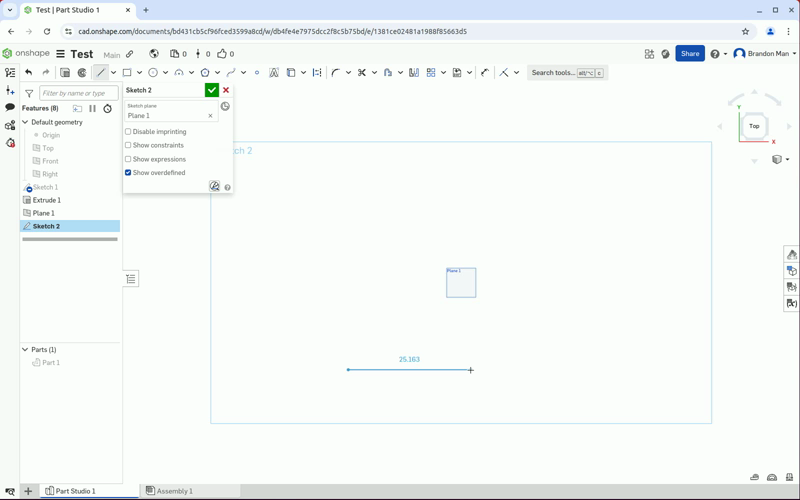
key_down(shift)
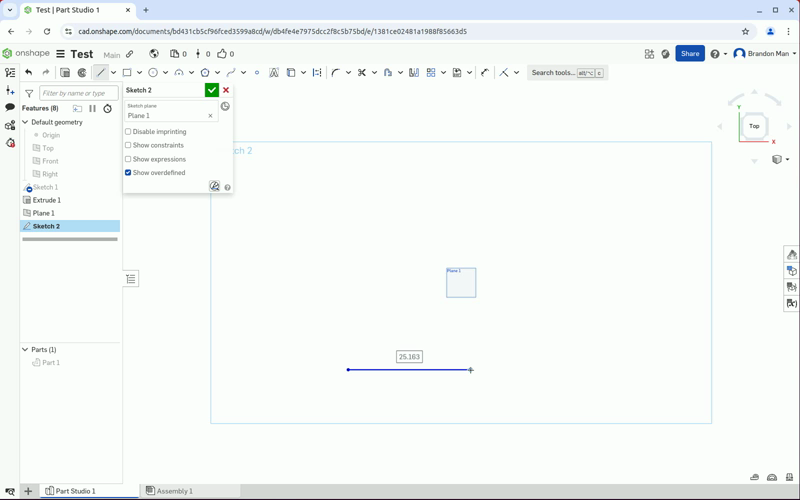
mouse_move(470, 243)
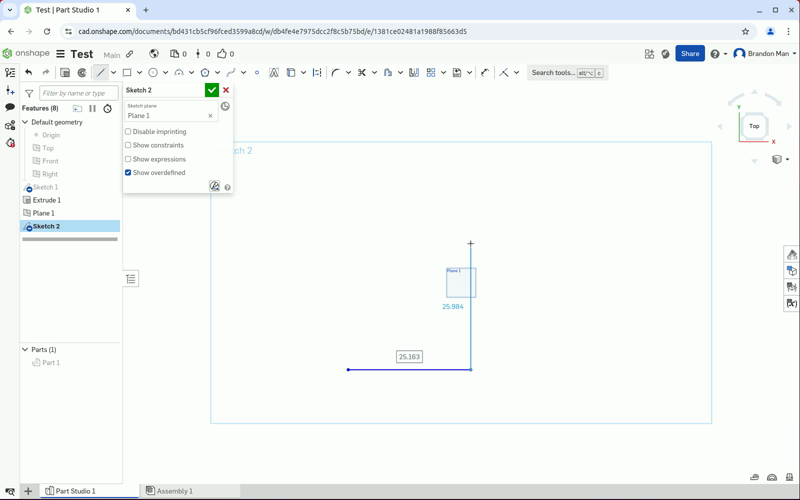
click(470, 243)
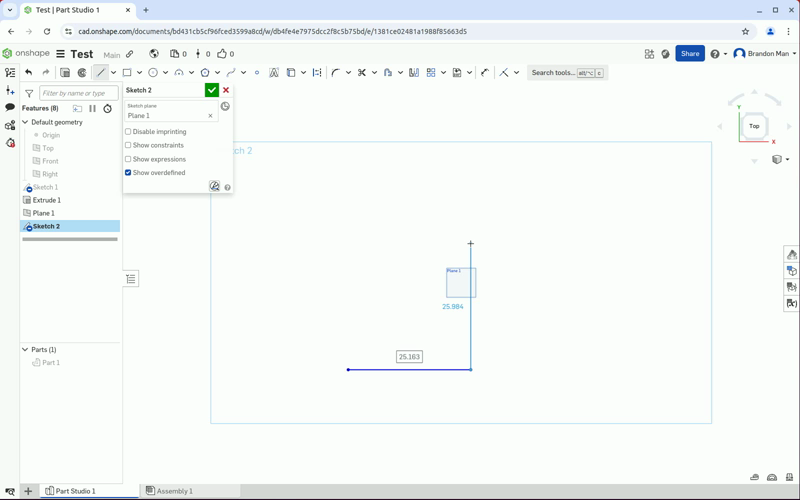
key_up(shift)
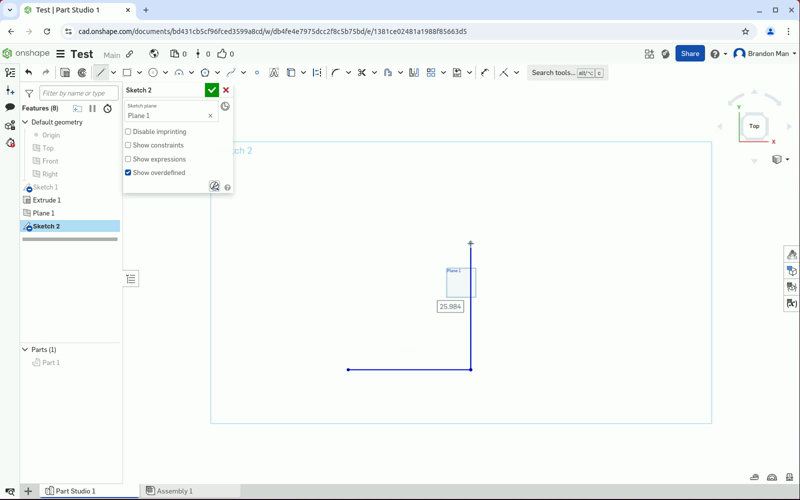
key_down(shift)
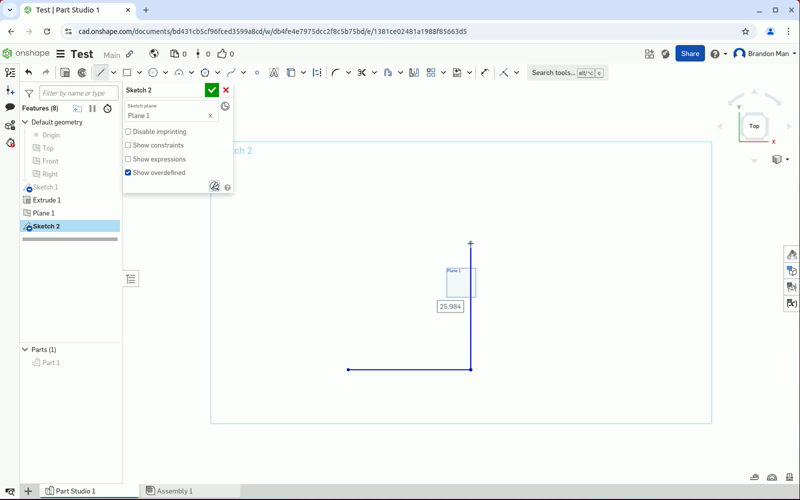
mouse_move(348, 243)
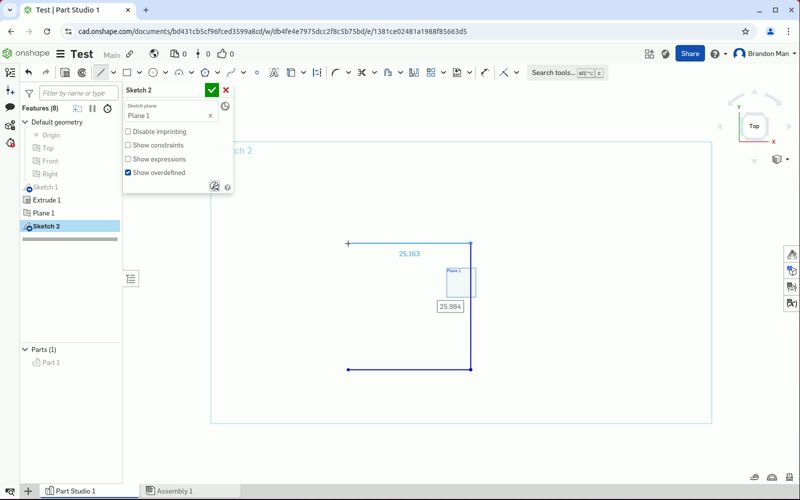
click(348, 243)
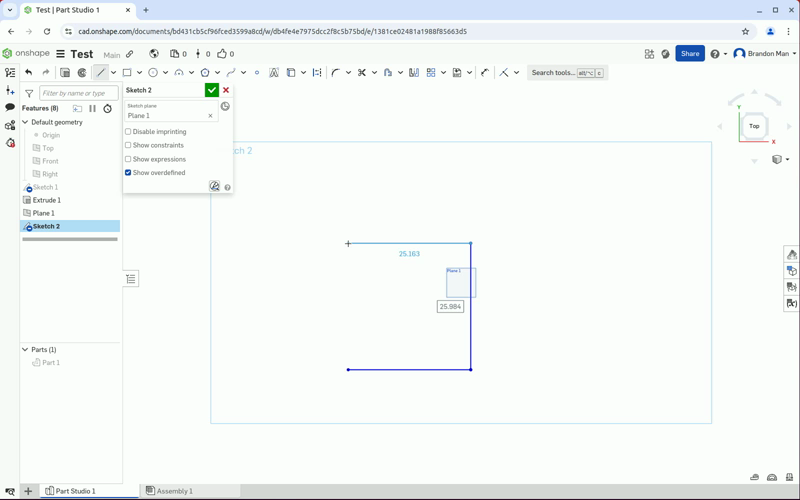
key_up(shift)
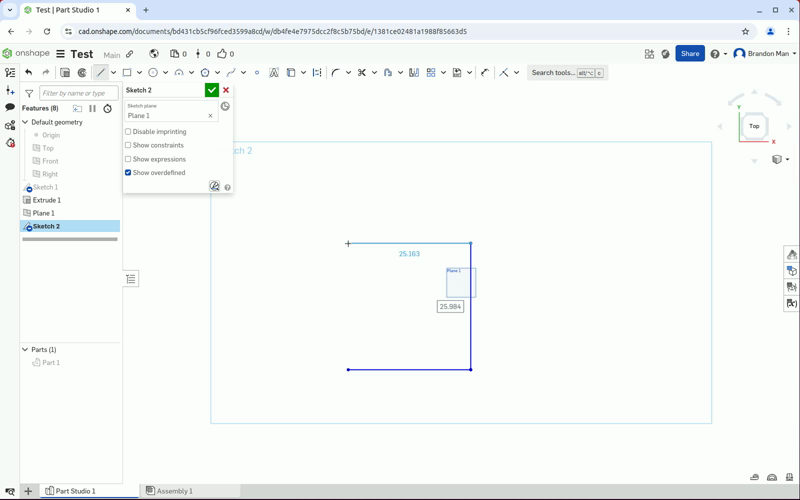
key_down(shift)
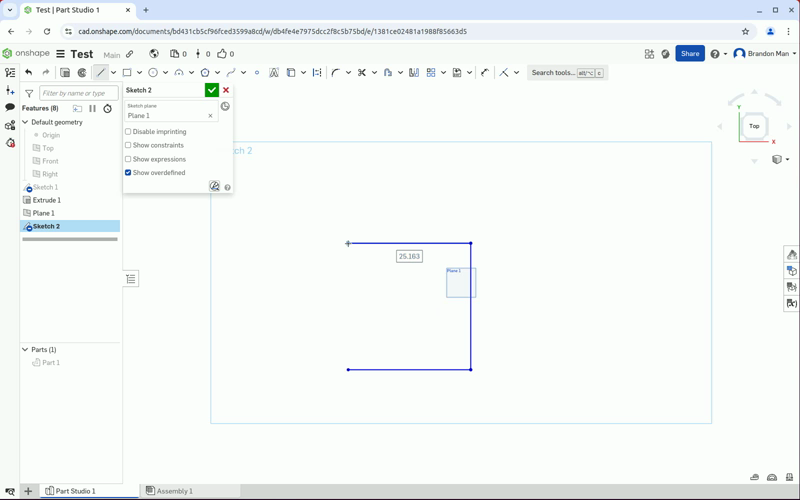
mouse_move(348, 369)
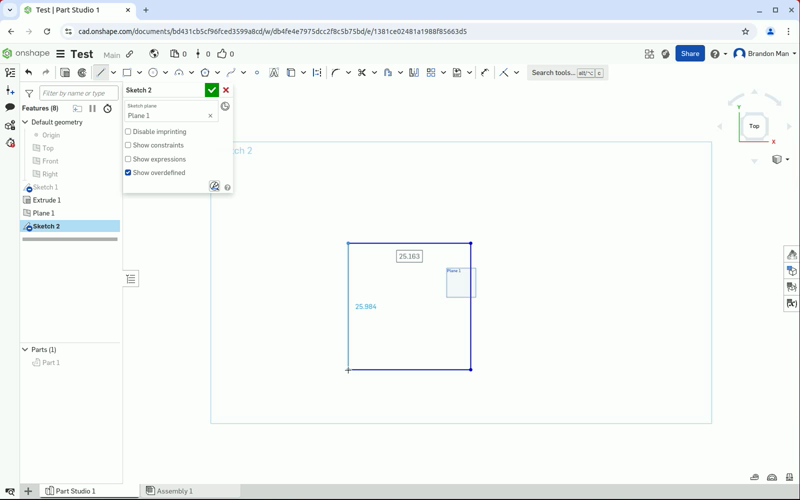
key_up(shift)
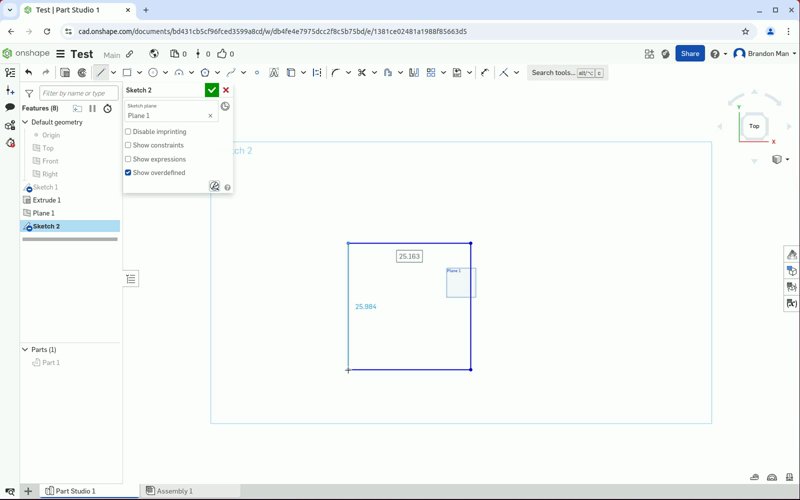
click(348, 369)
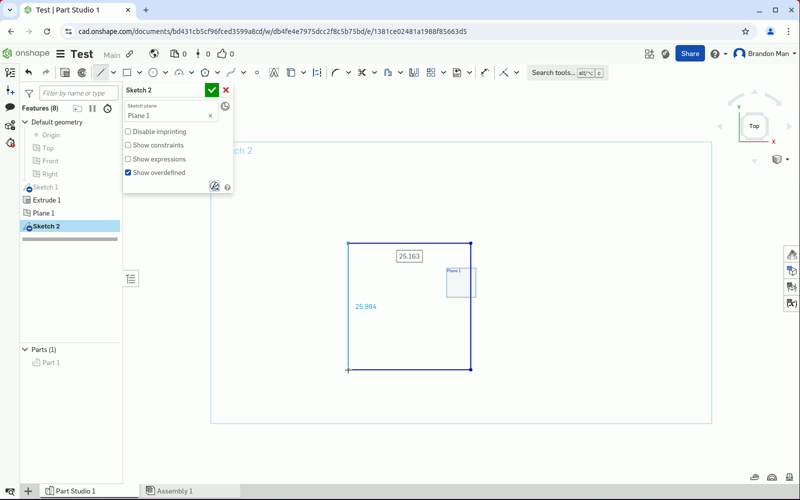
key(esc)
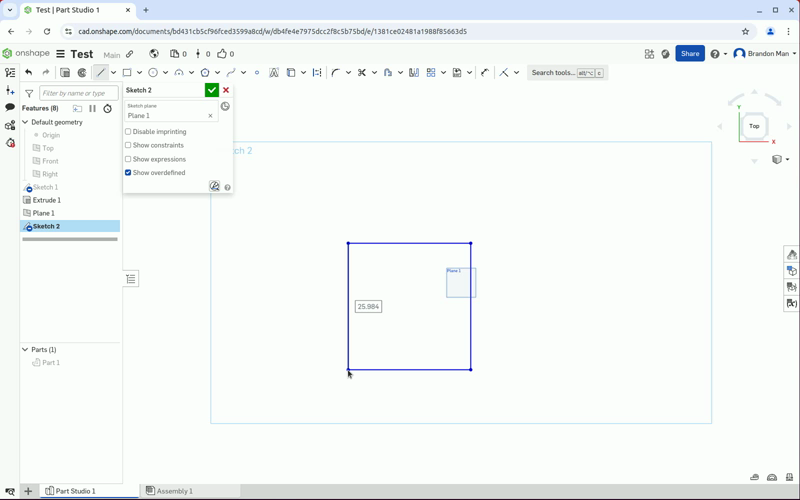
mouse_move(437, 279)
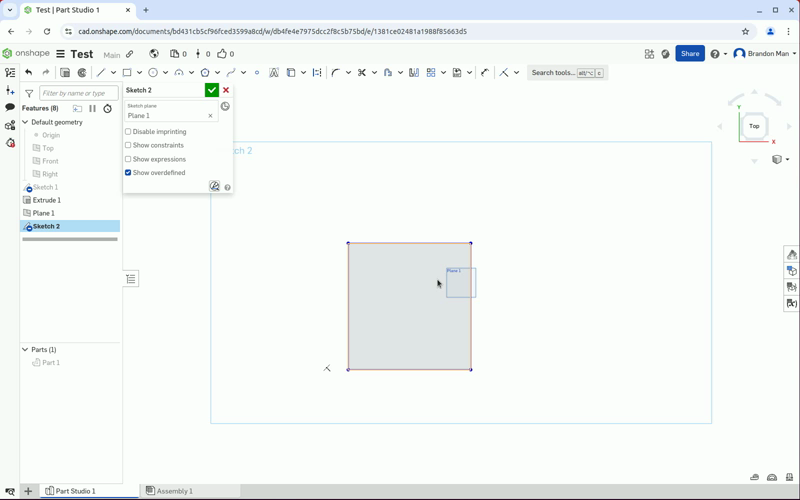
click(437, 279)
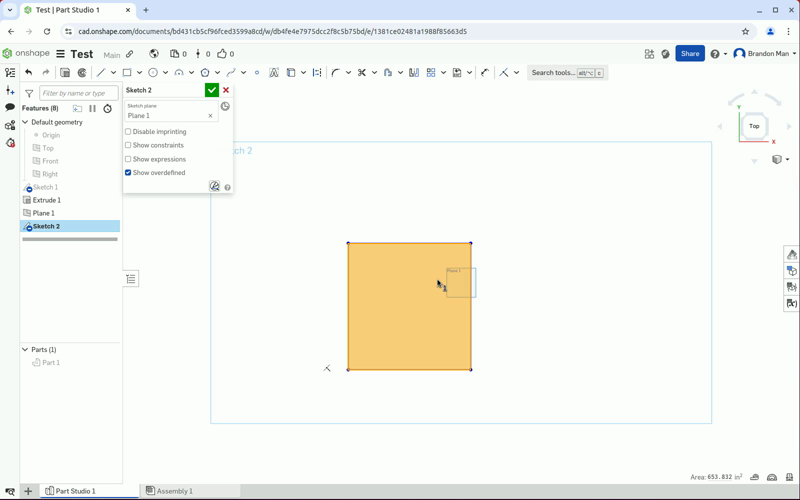
mouse_move(73, 352)
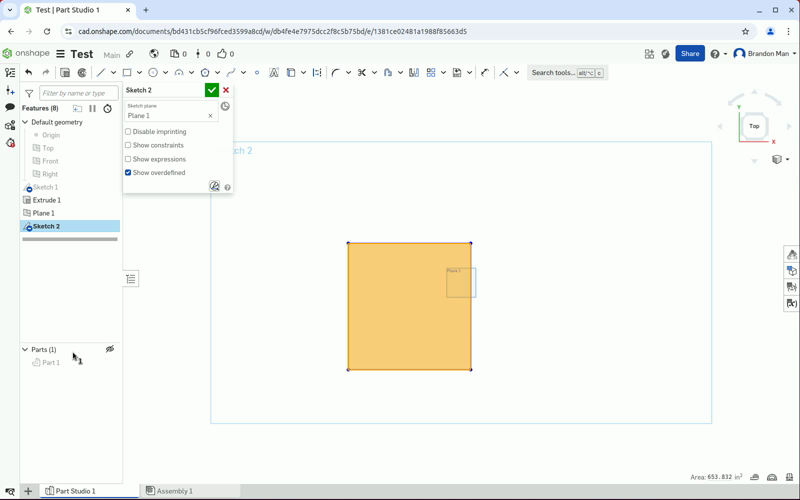
key(shift+y)
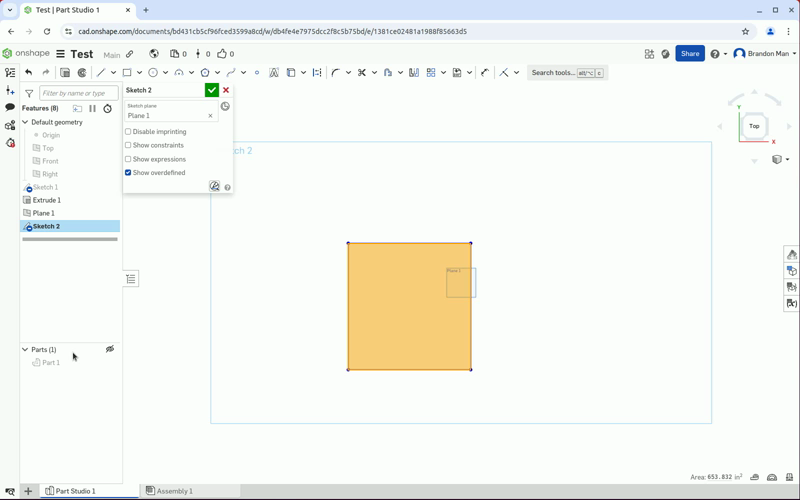
key(shift+e)
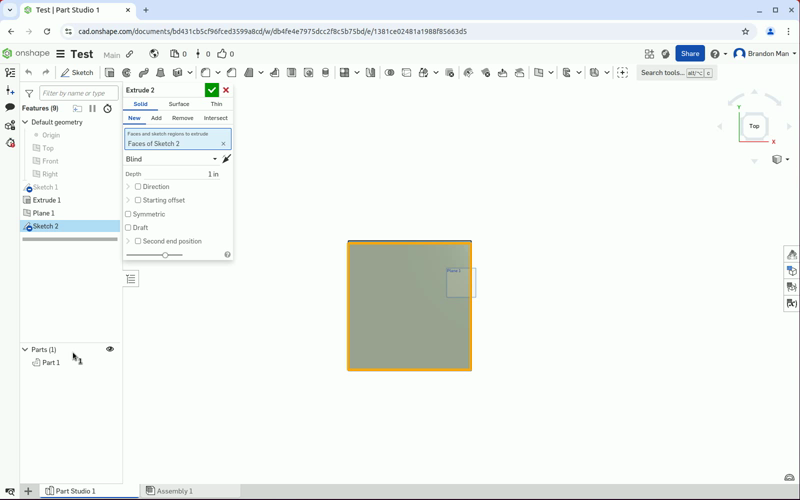
mouse_move(143, 106)
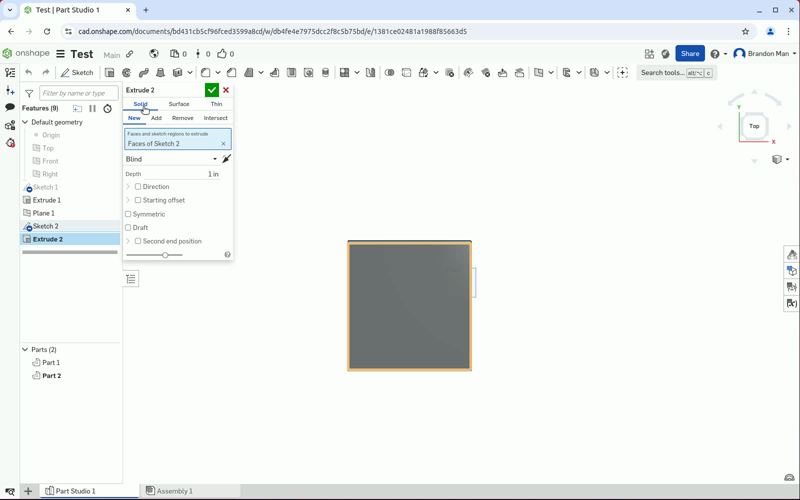
click(143, 106)
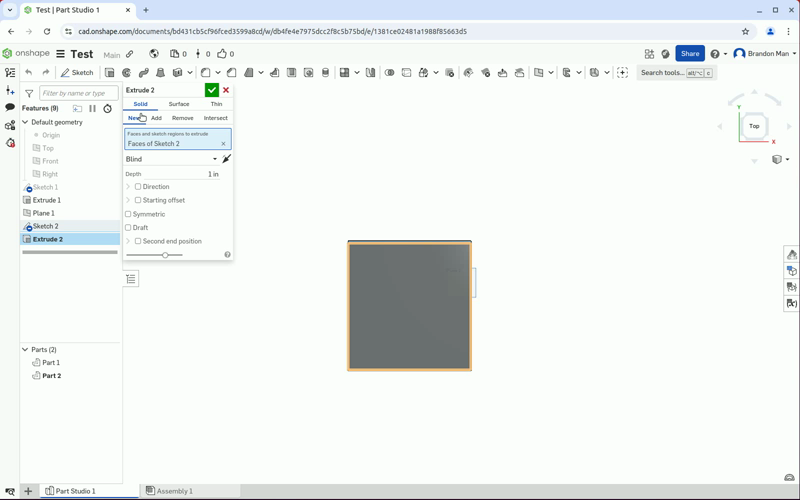
mouse_move(137, 120)
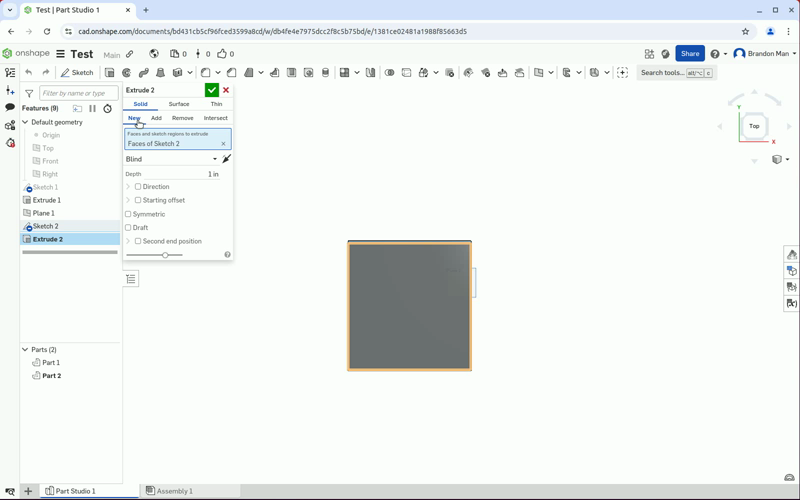
click(137, 120)
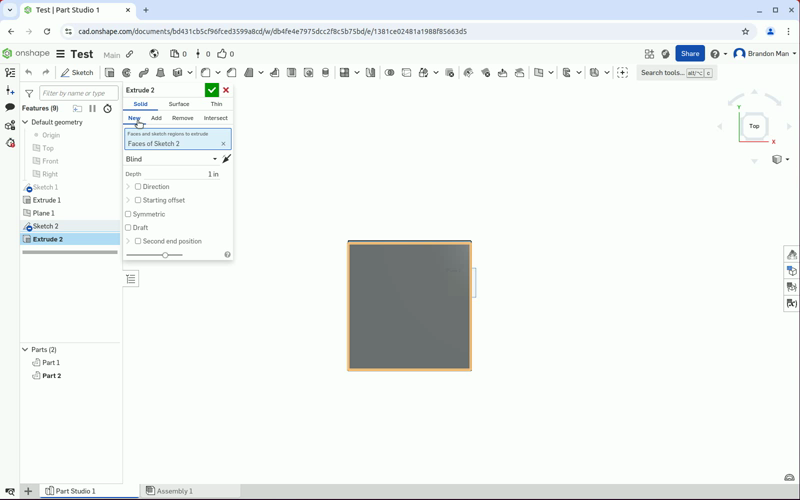
key(tab, 4)
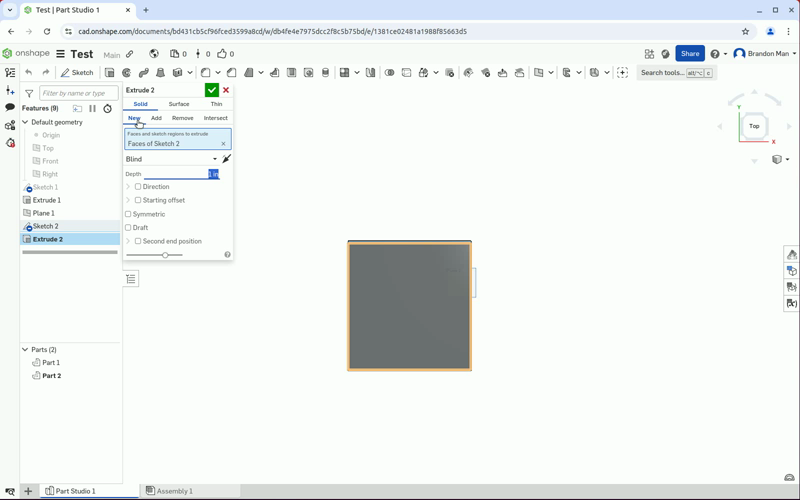
text(0.241)
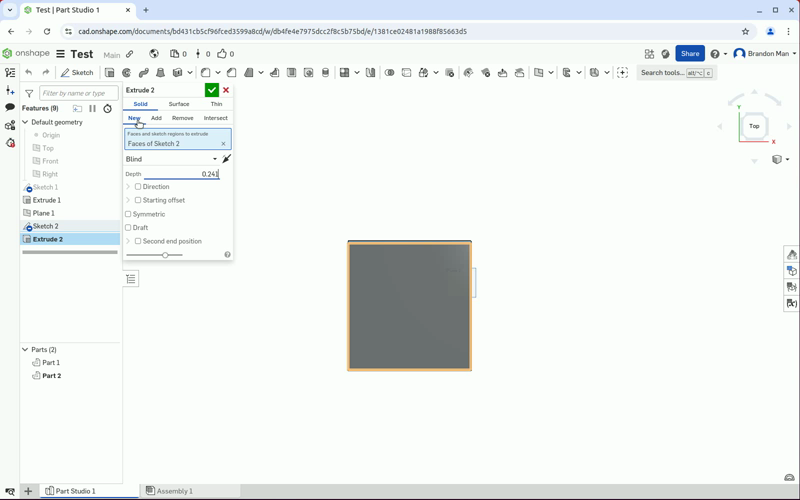
key(enter)
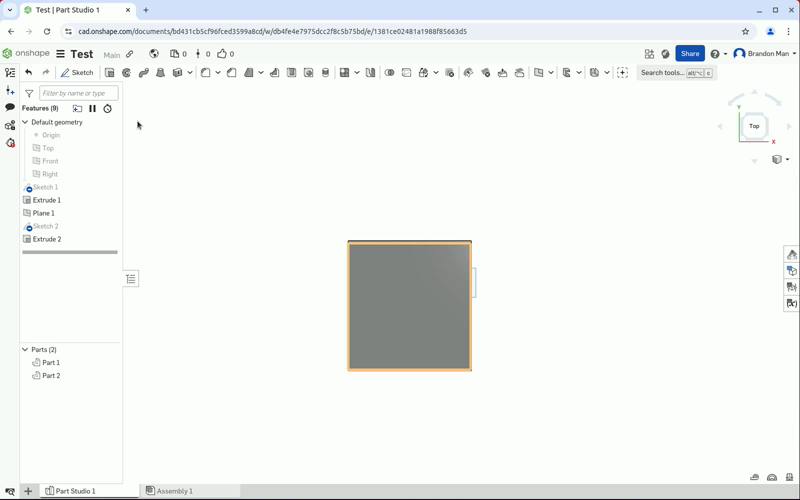
key(shift+h)
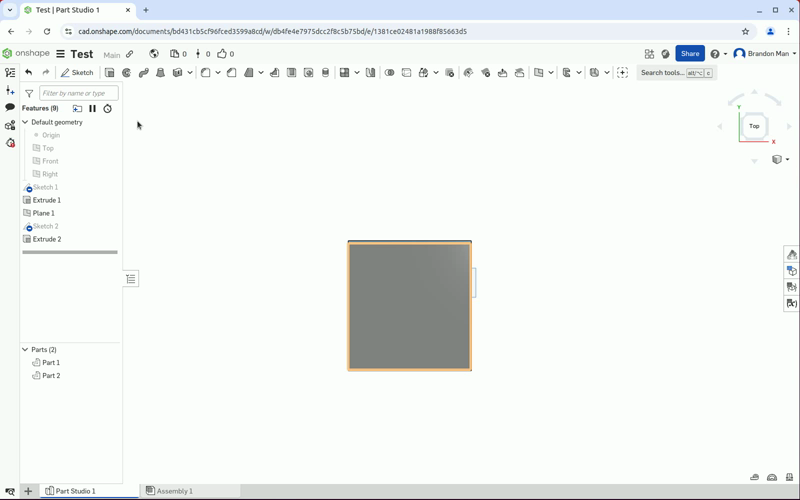
key(shift+h)
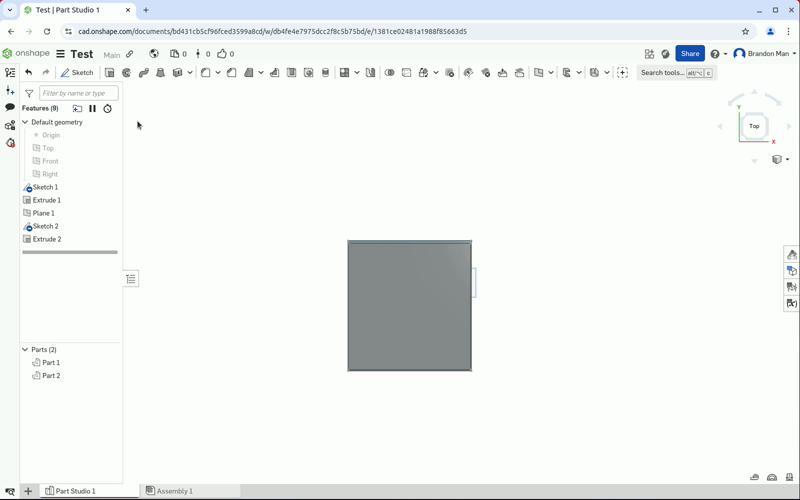
key(shift+7)
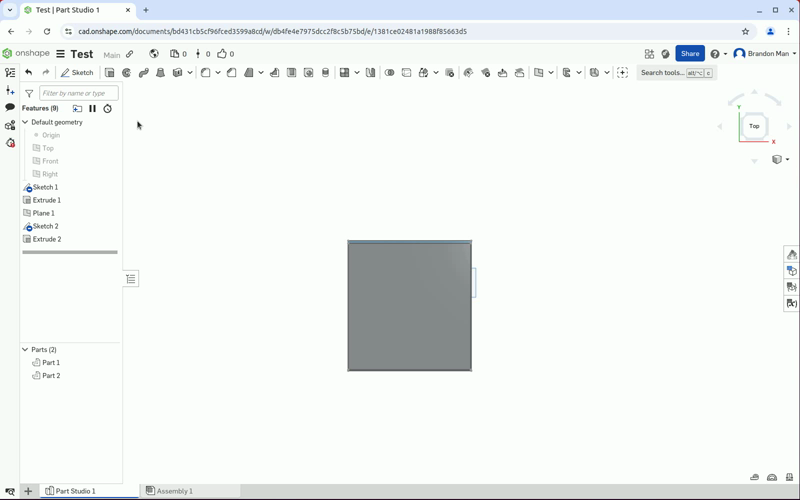
key(up, 3)
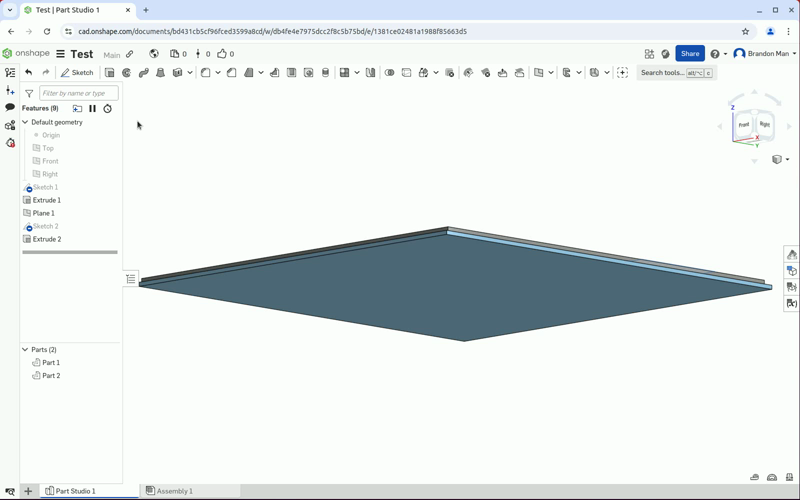
key(left, 3)
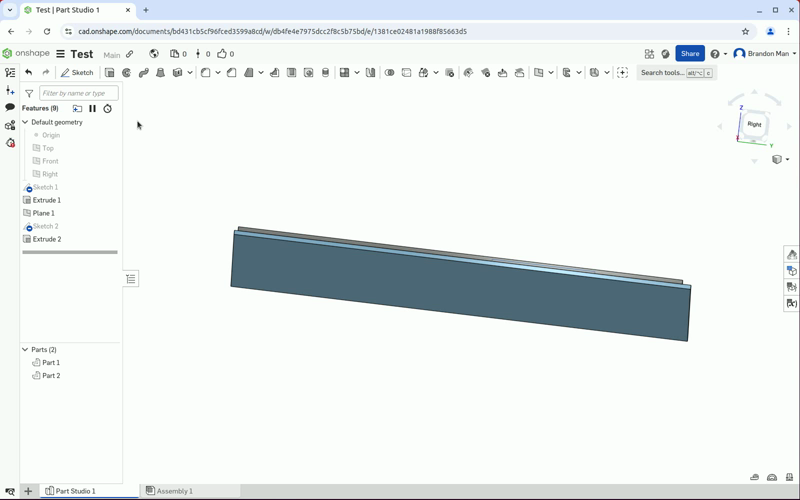
key(right, 3)
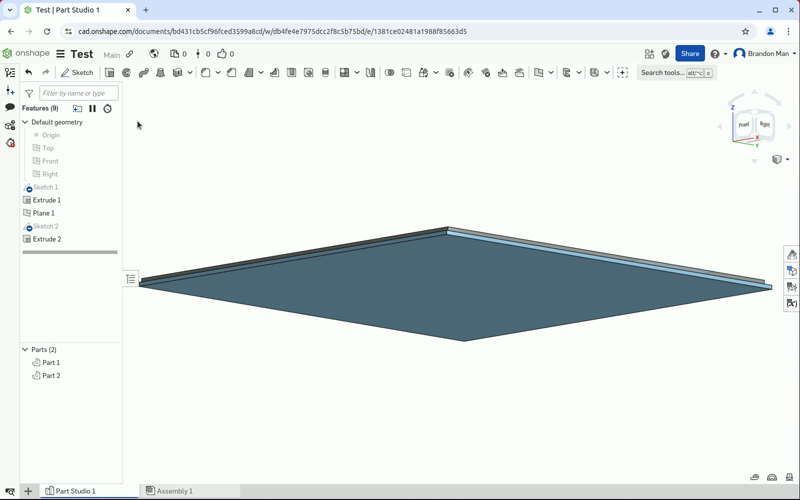
key(down, 3)
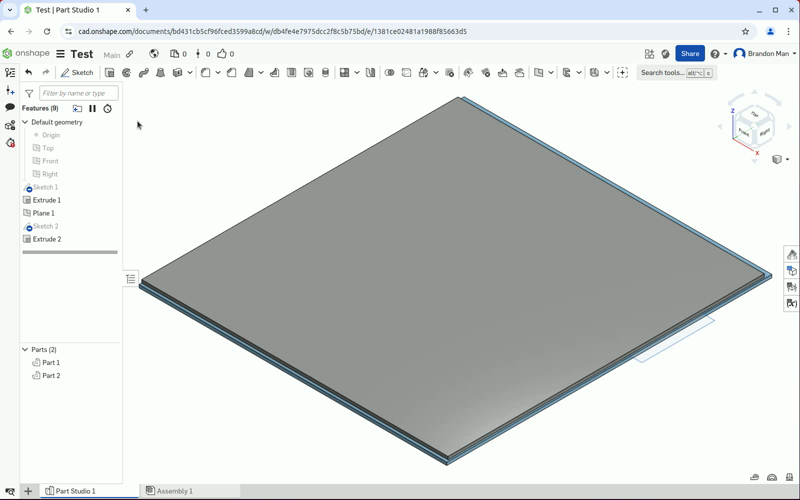
mouse_move(73, 189)
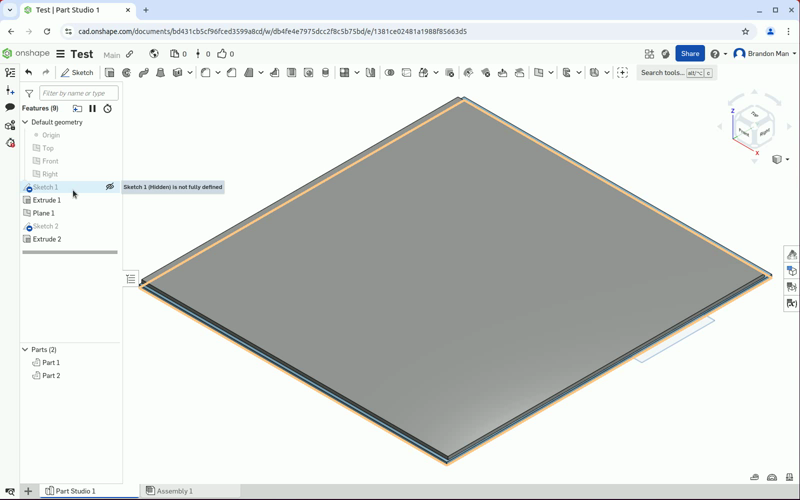
click(73, 189)